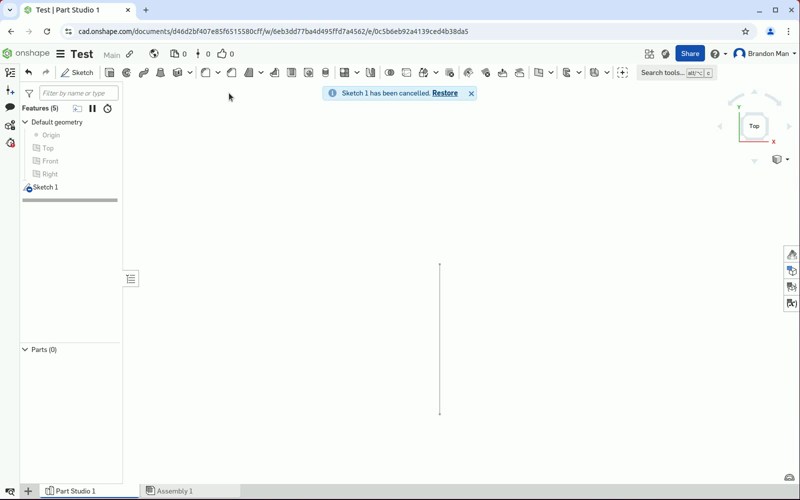
key(shift+h)
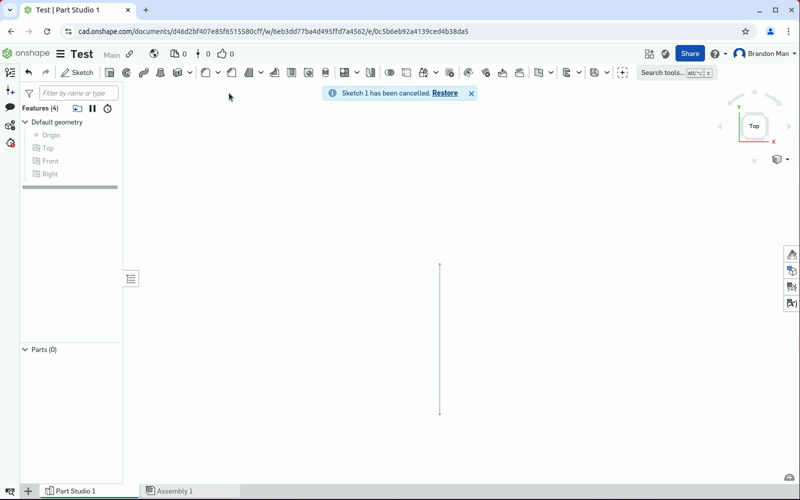
key(shift+s)
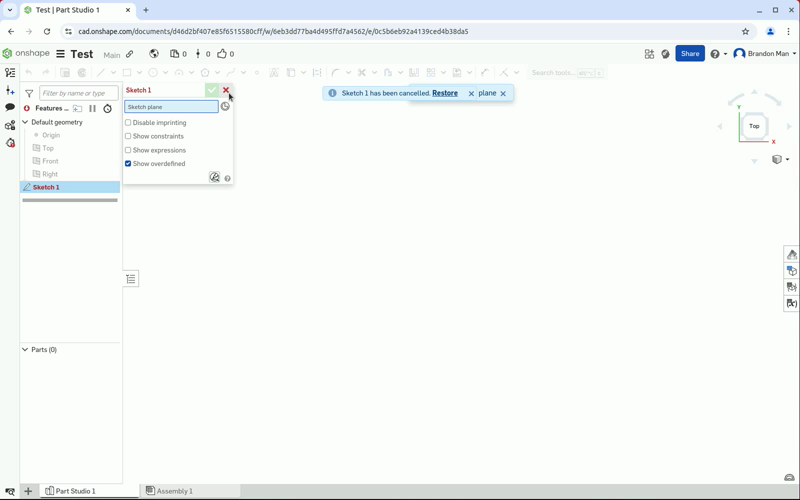
mouse_move(73, 150)
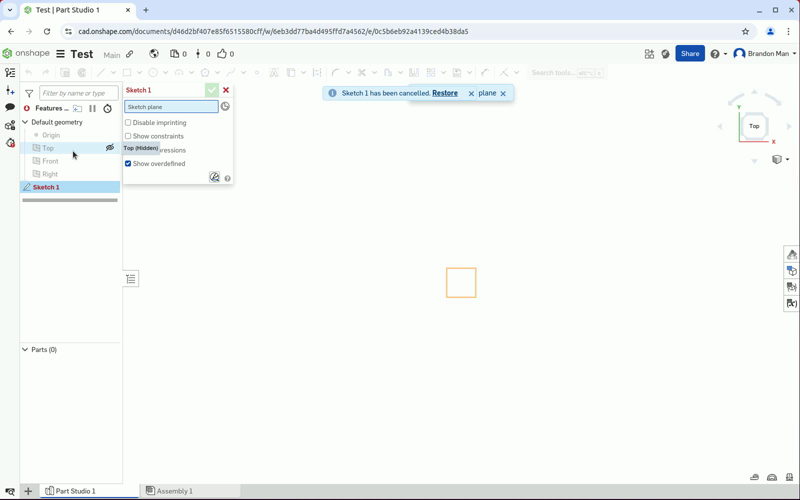
click(73, 150)
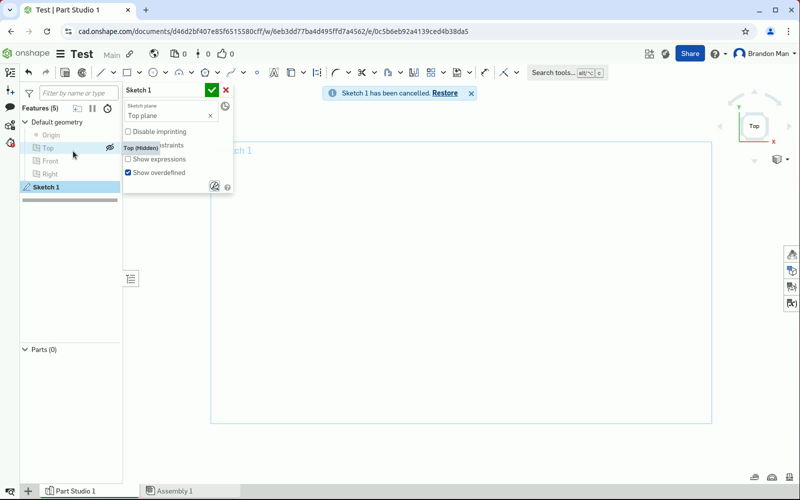
mouse_move(73, 352)
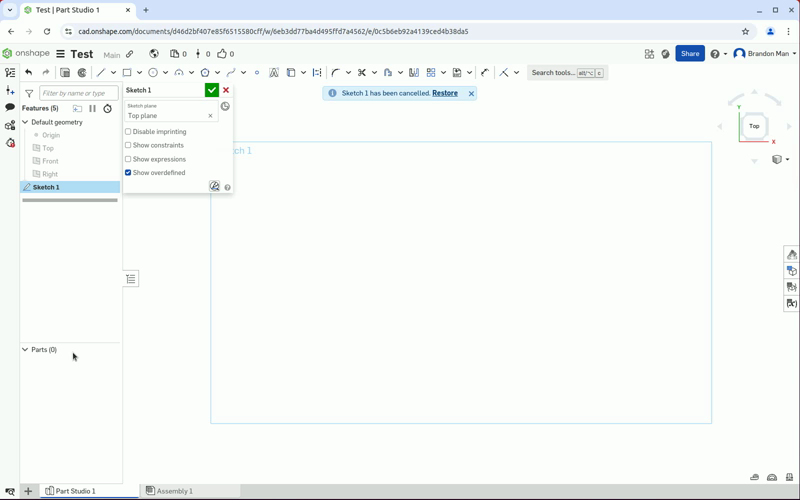
key(y)
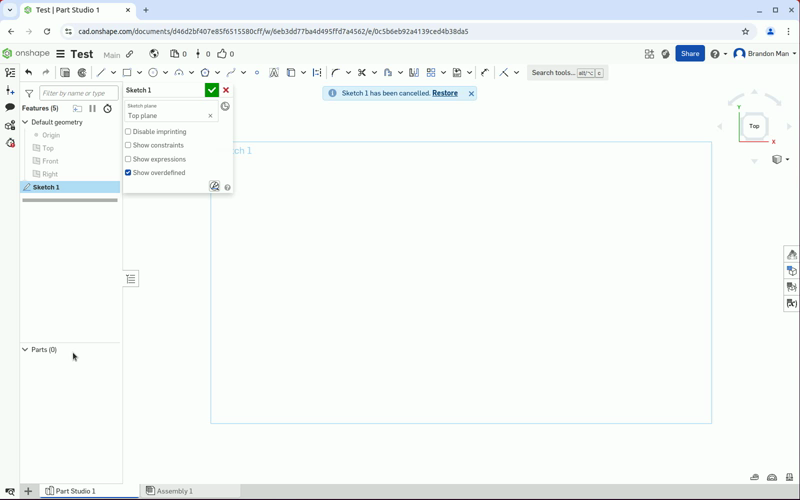
key(l)
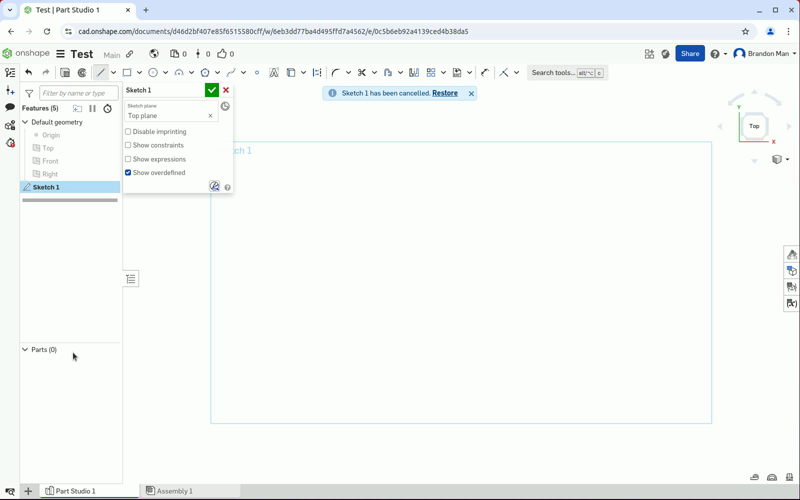
key_down(shift)
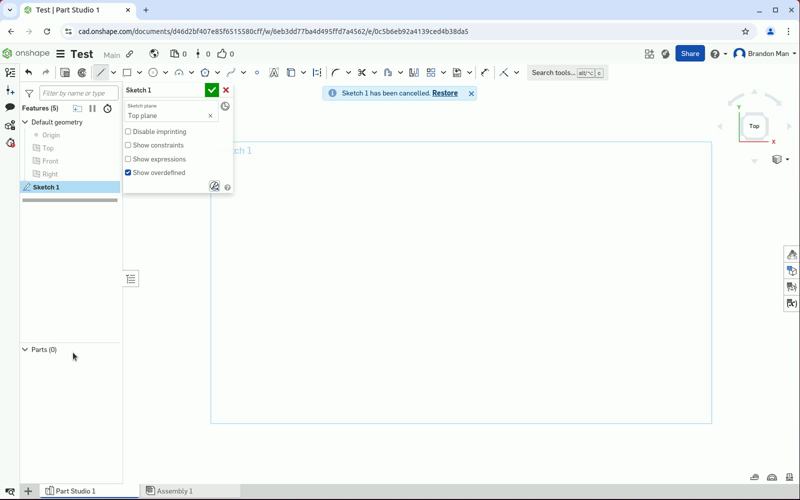
mouse_move(389, 203)
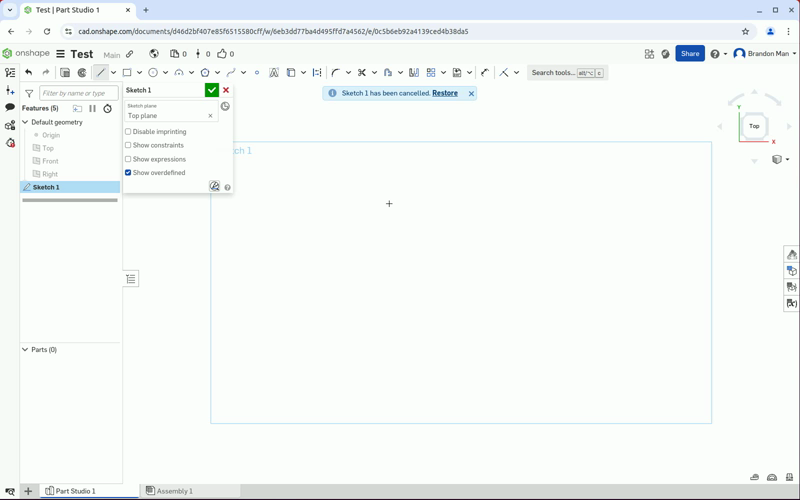
click(389, 203)
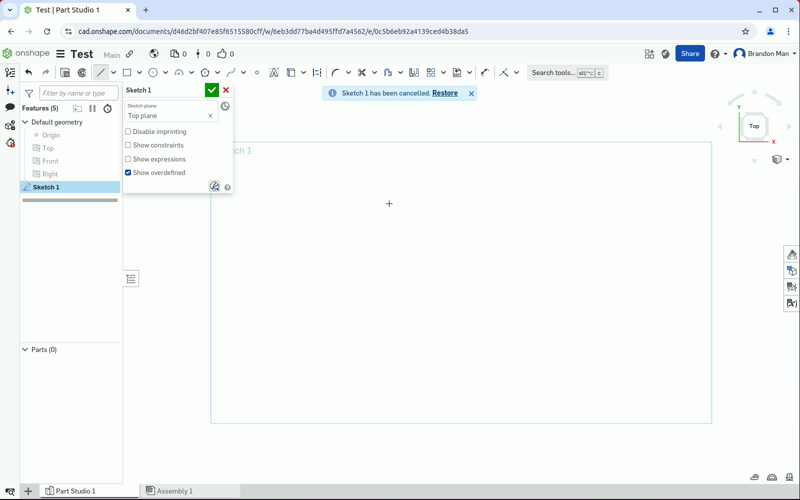
key_up(shift)
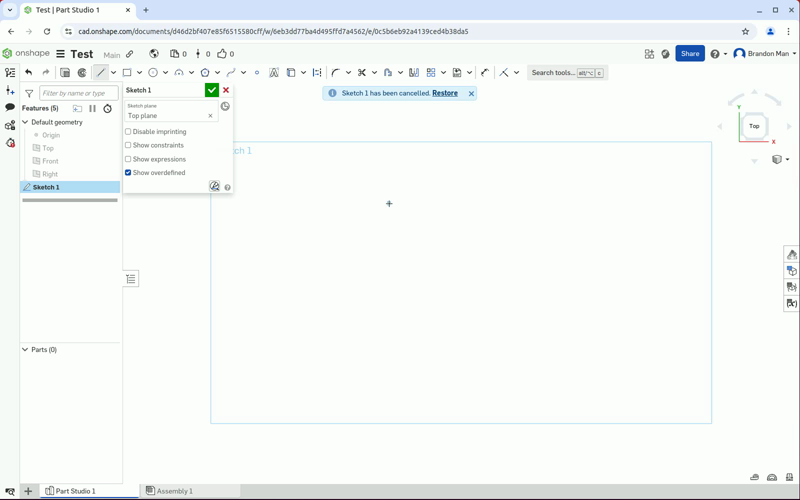
key_down(shift)
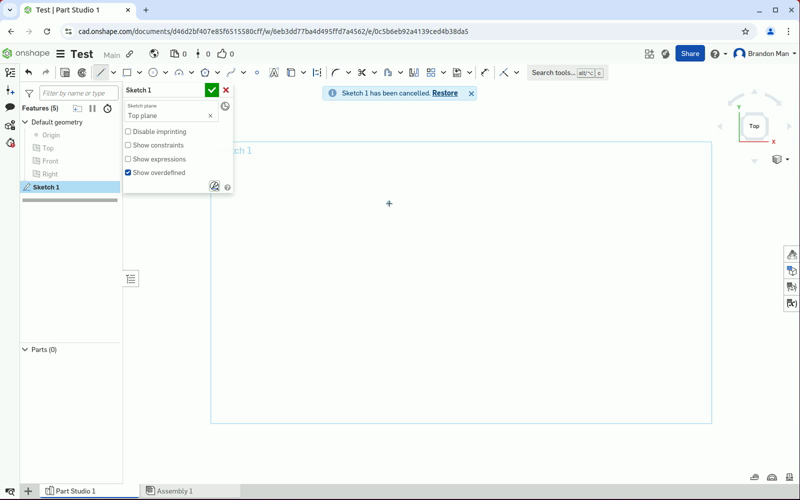
mouse_move(395, 333)
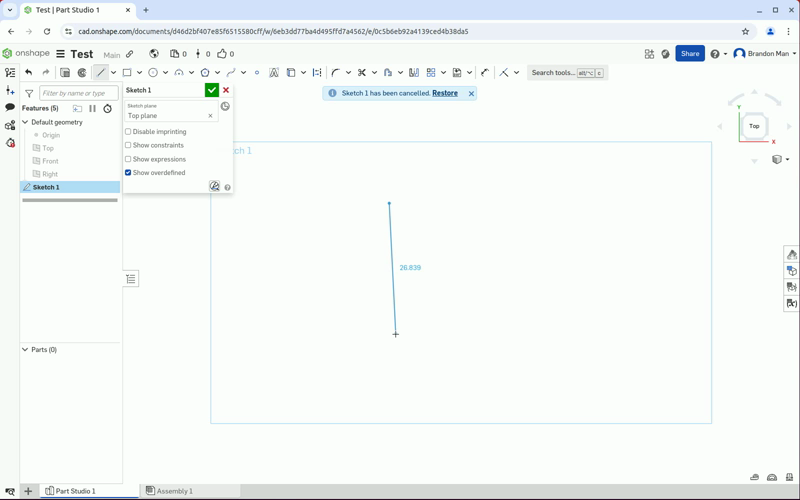
click(395, 333)
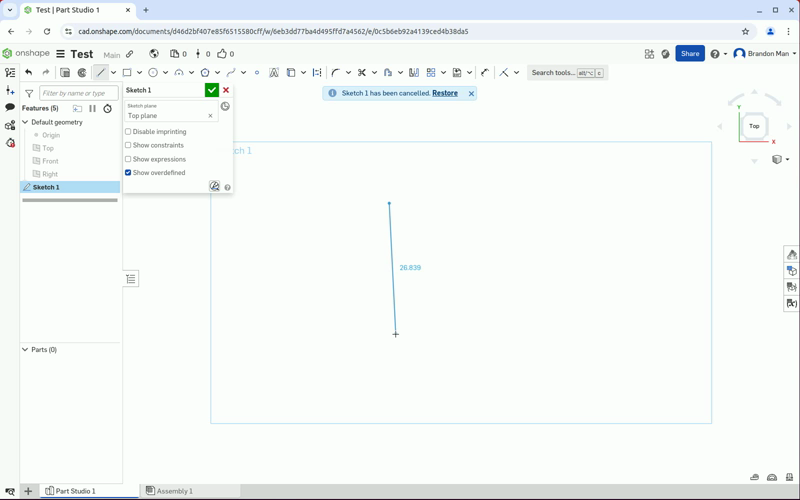
key_up(shift)
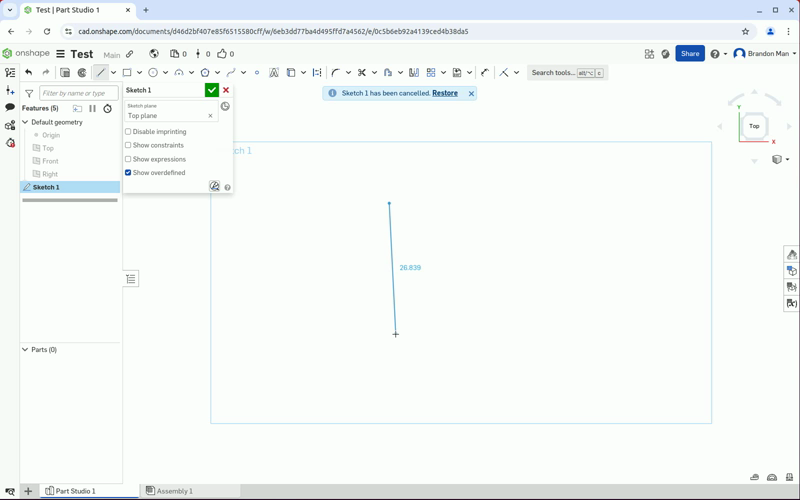
key_down(shift)
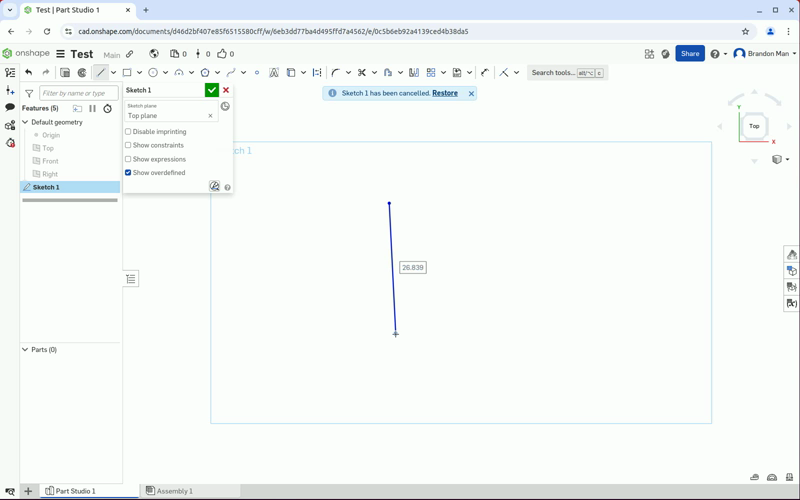
mouse_move(507, 333)
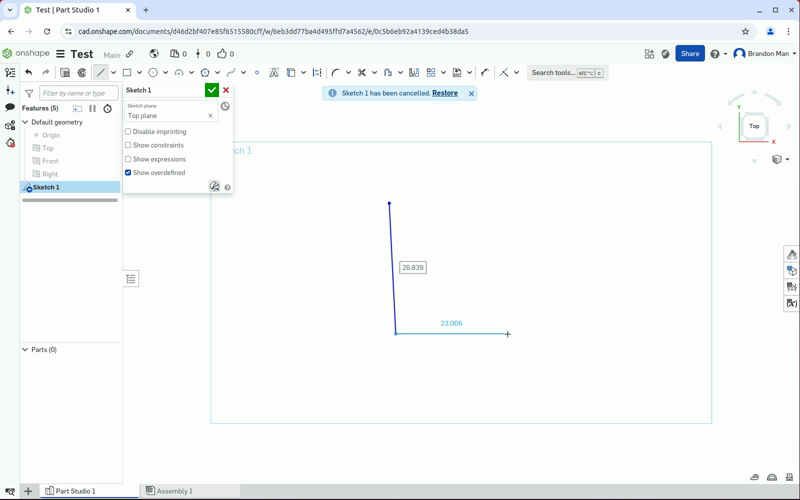
click(507, 333)
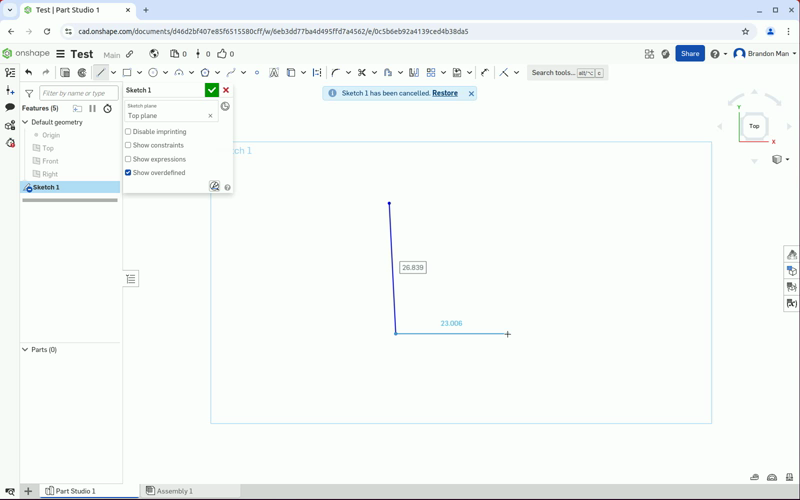
key_up(shift)
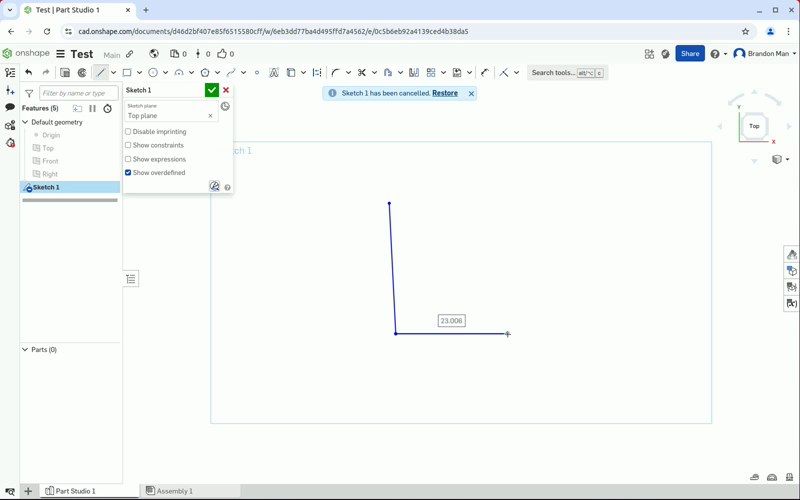
key_down(shift)
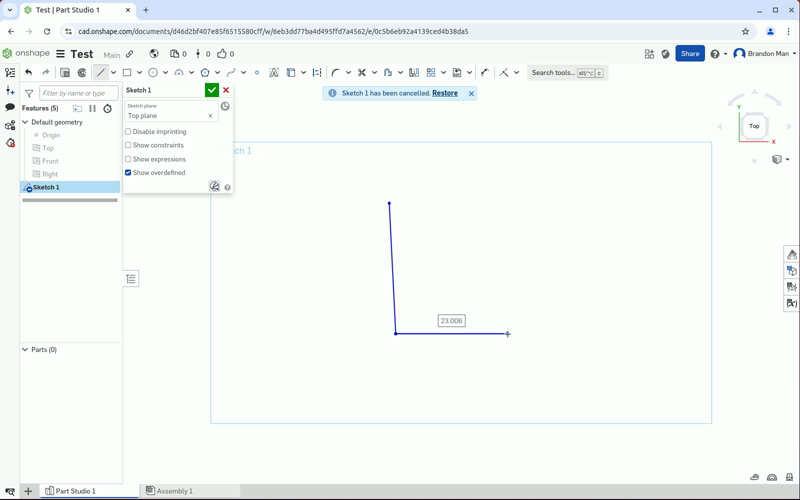
mouse_move(550, 215)
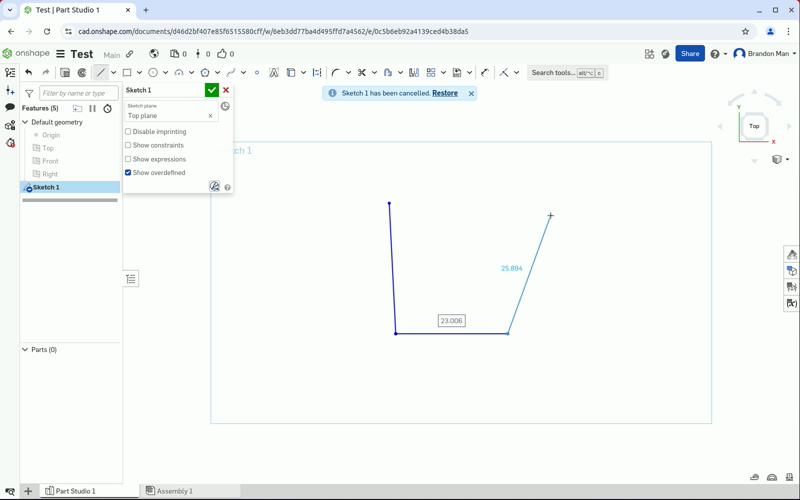
click(550, 215)
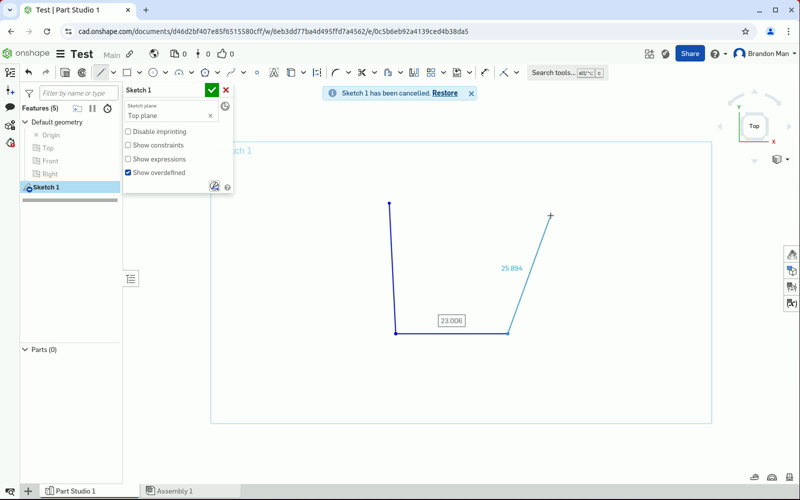
key_up(shift)
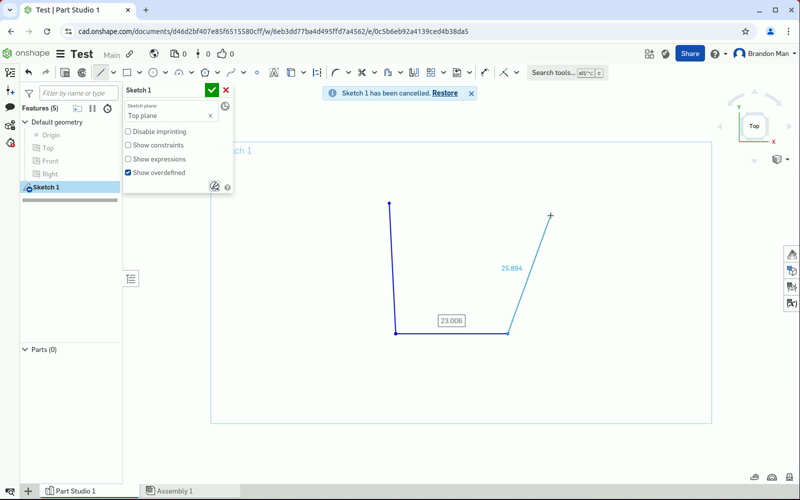
key(esc)
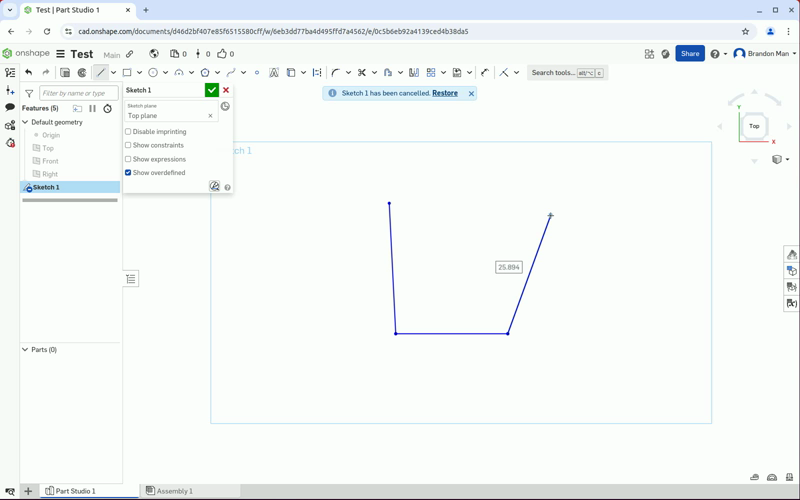
key(a)
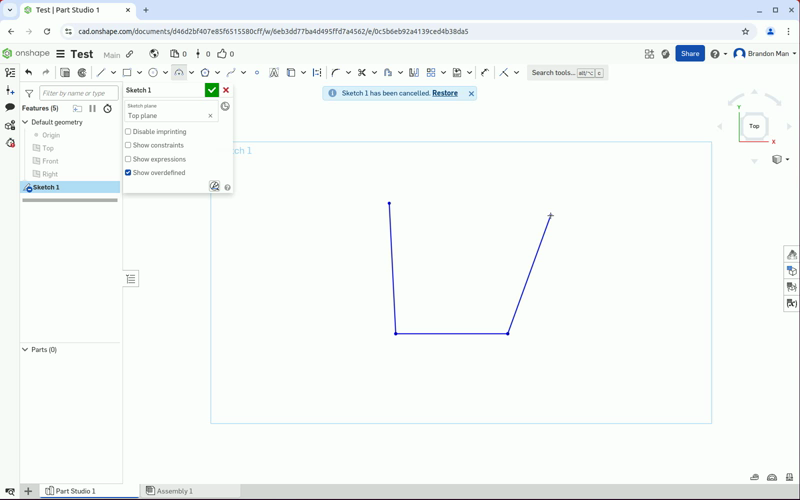
mouse_move(550, 215)
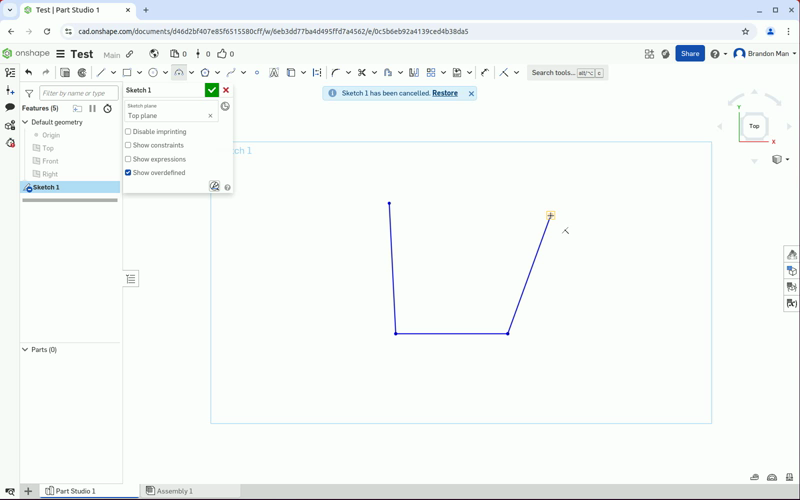
click(550, 215)
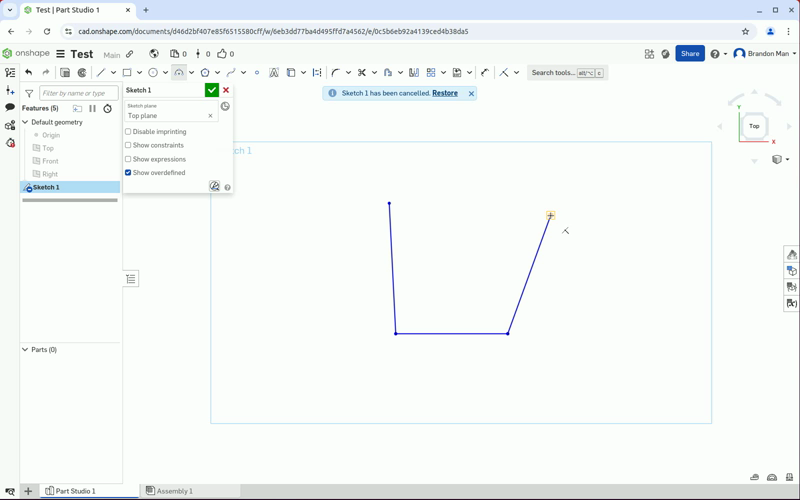
mouse_move(389, 203)
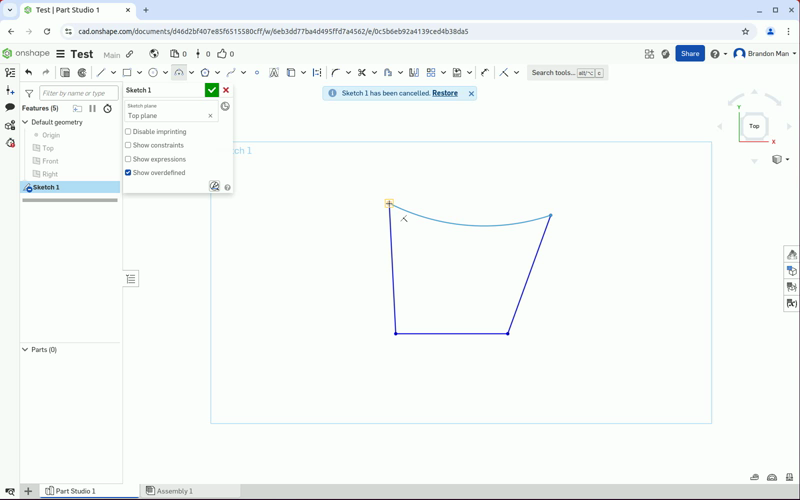
click(389, 203)
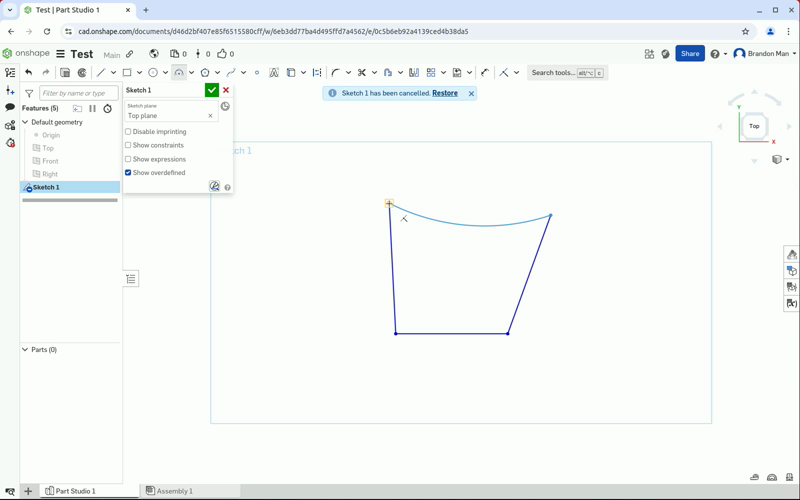
key_down(shift)
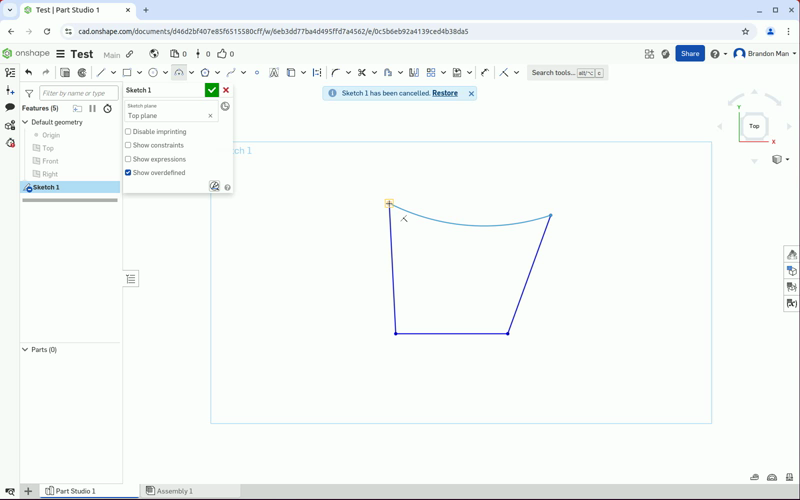
mouse_move(472, 170)
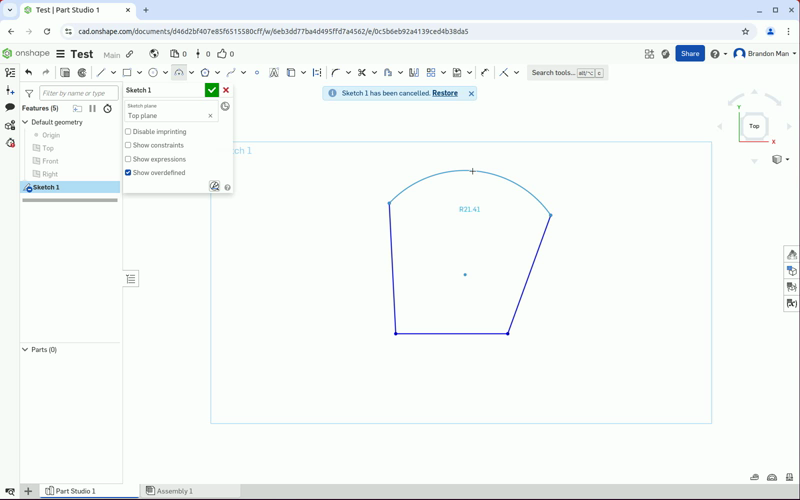
click(472, 170)
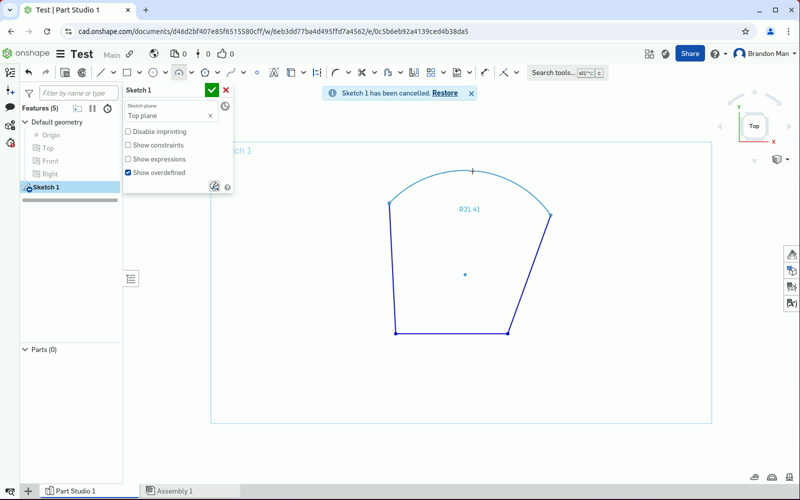
key_up(shift)
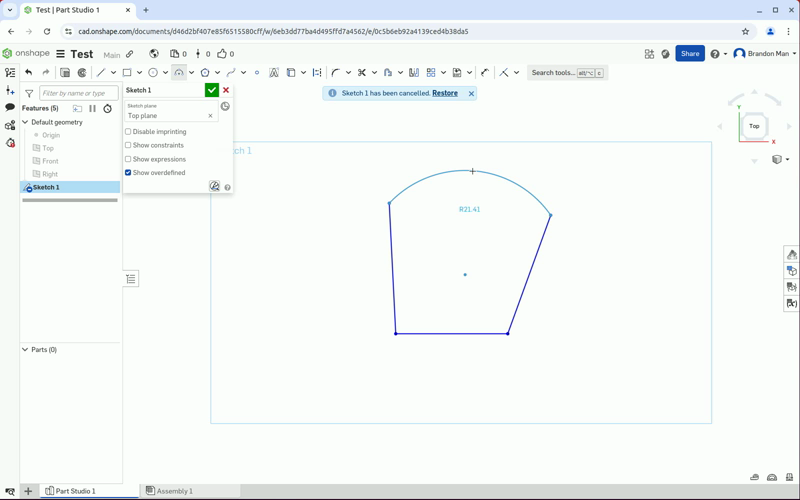
key(esc)
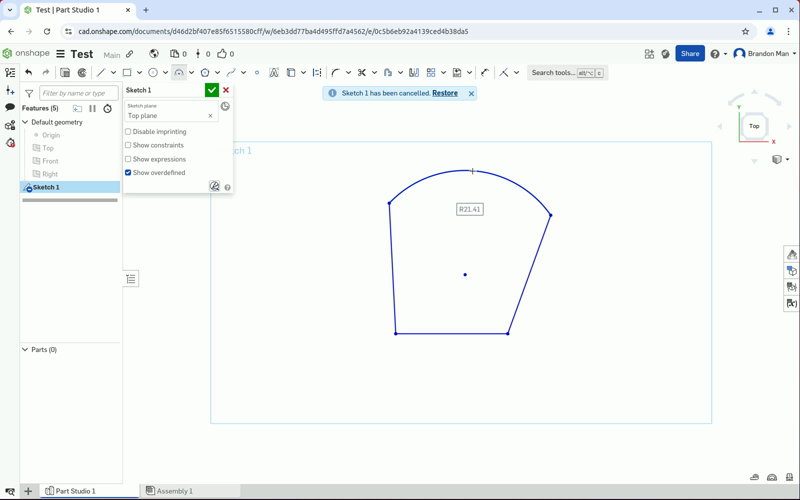
mouse_move(467, 238)
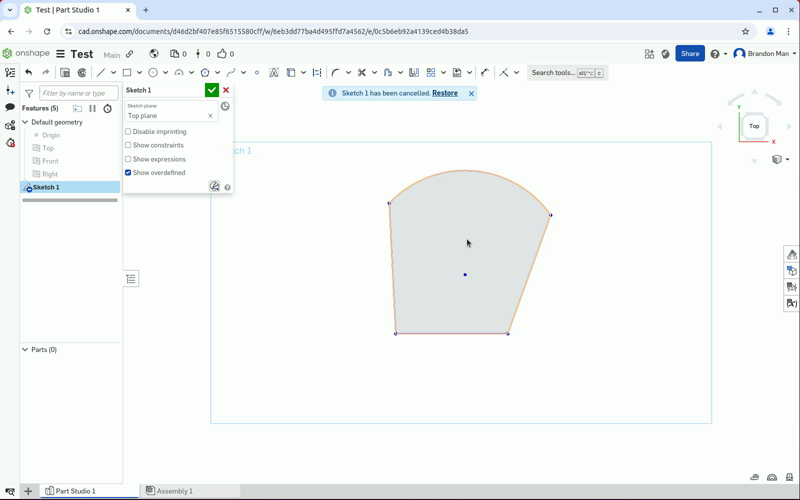
click(467, 238)
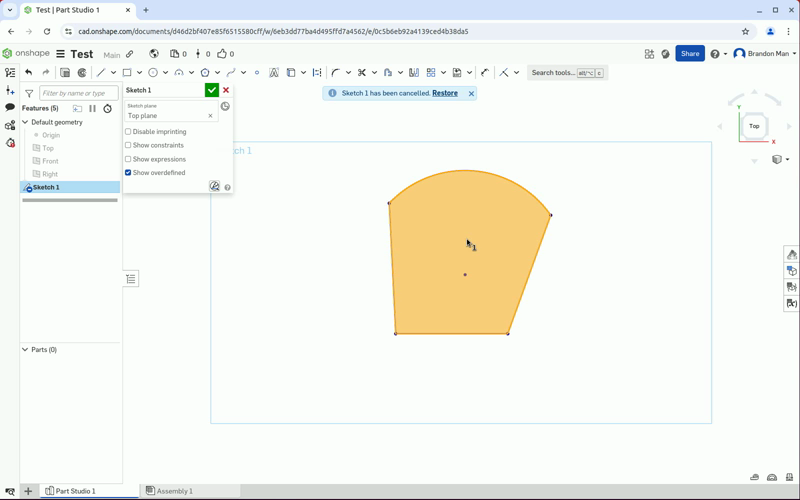
mouse_move(73, 352)
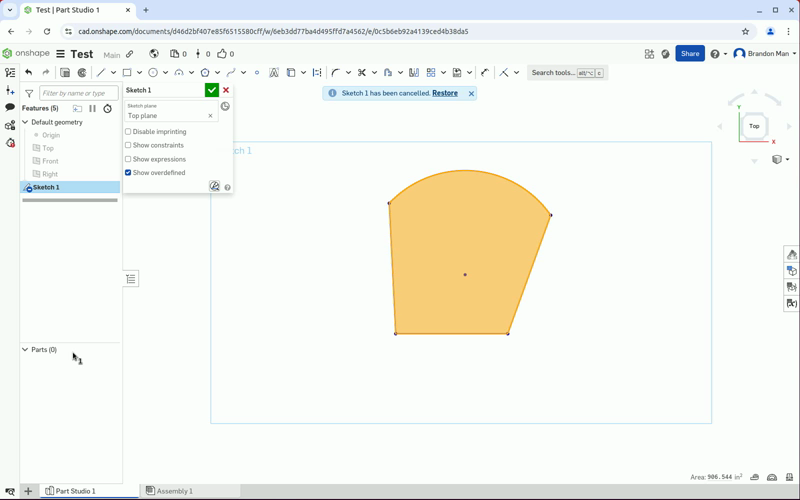
key(shift+y)
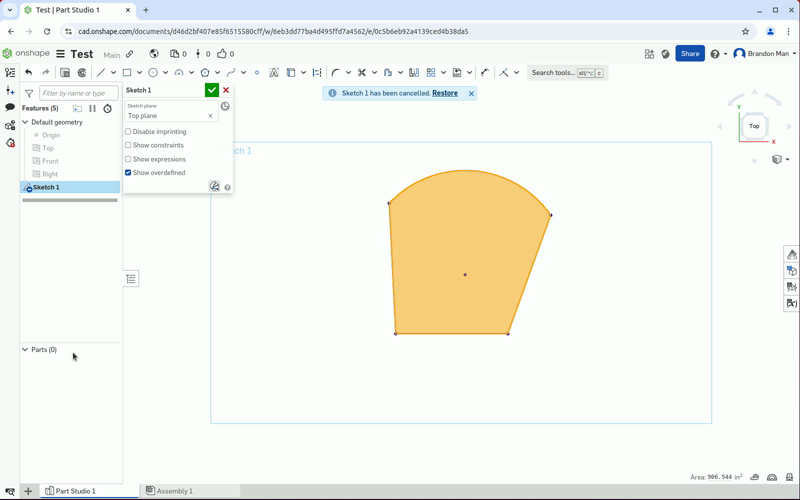
key(shift+e)
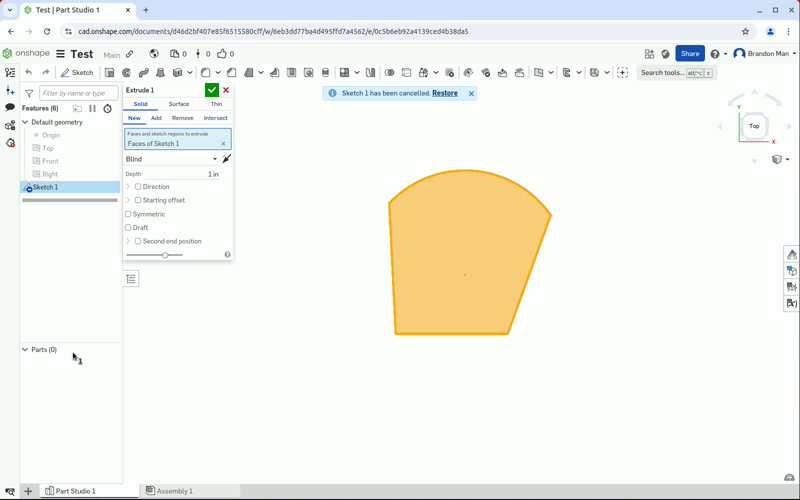
mouse_move(143, 106)
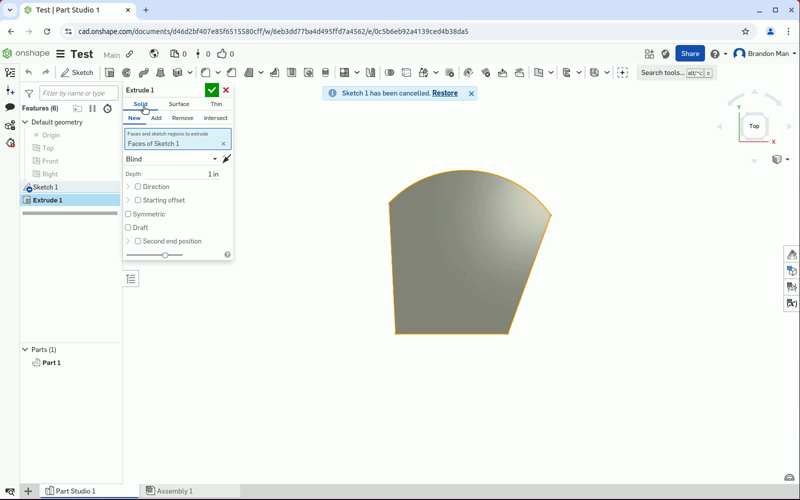
click(143, 106)
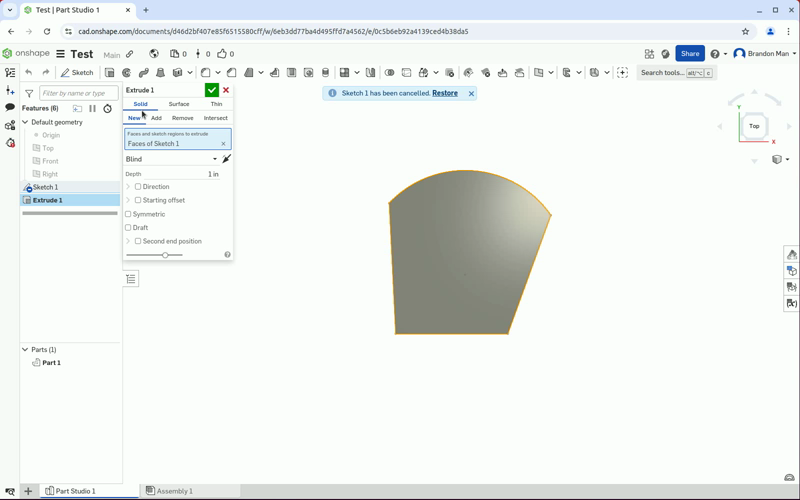
mouse_move(137, 120)
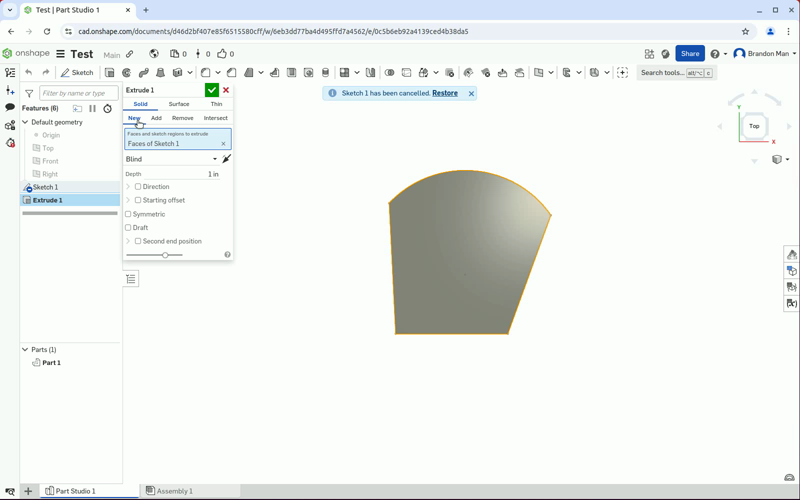
click(137, 120)
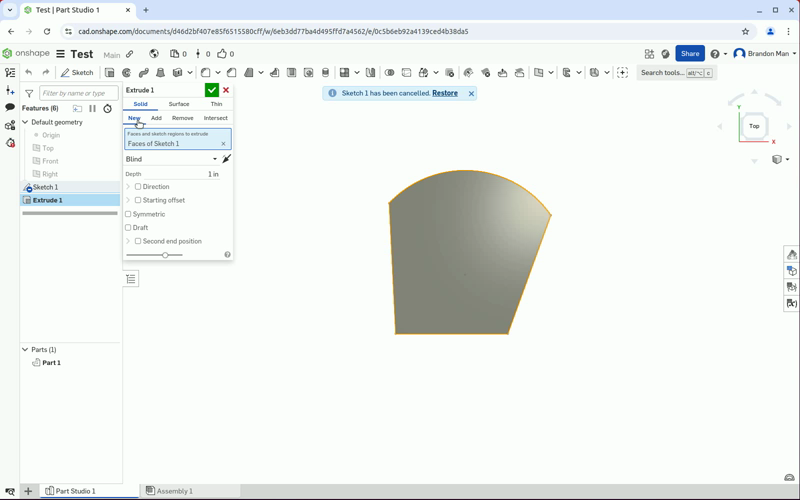
key(tab, 4)
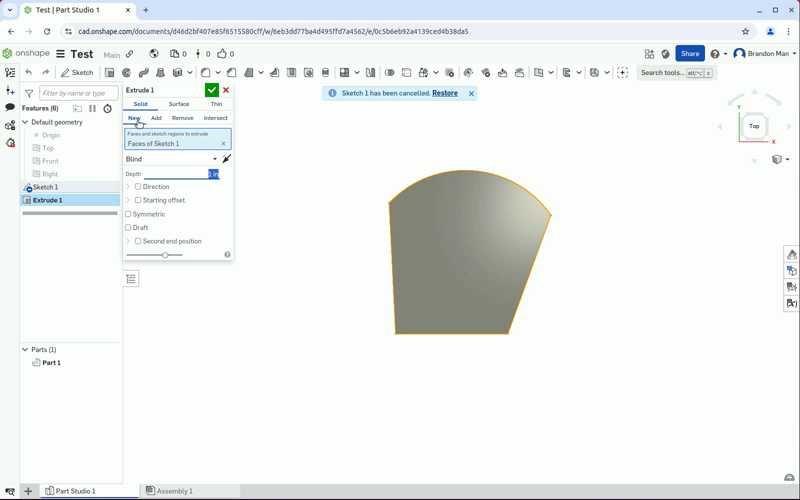
text(6.981)
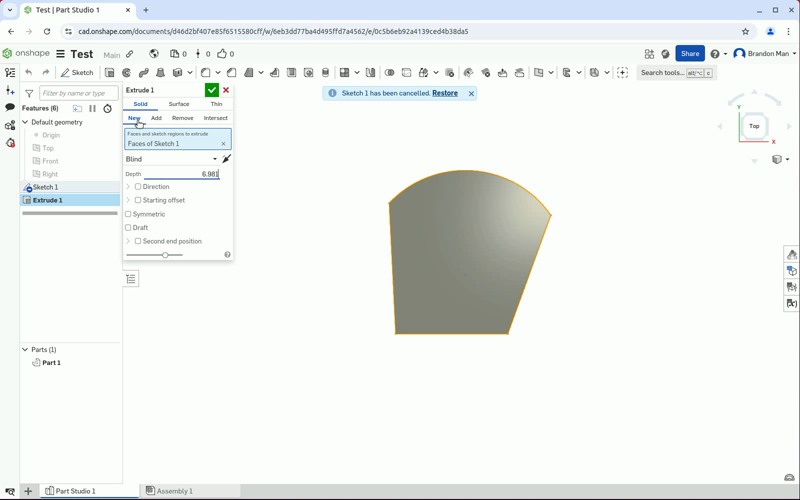
key(enter)
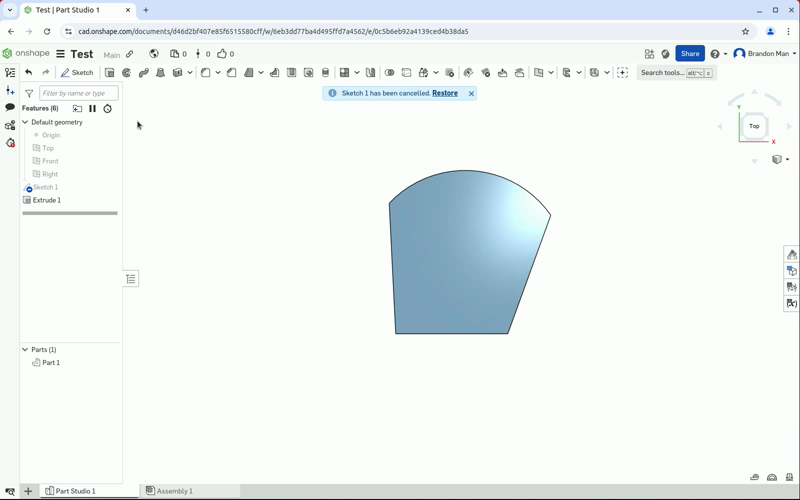
key(shift+h)
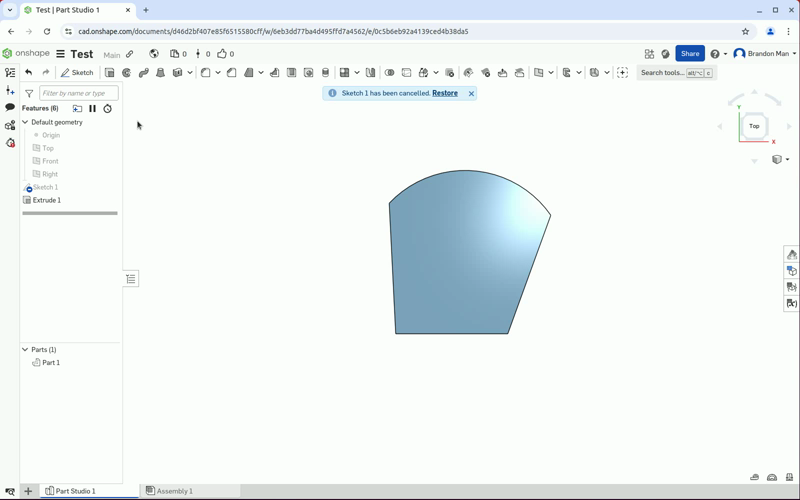
key(shift+h)
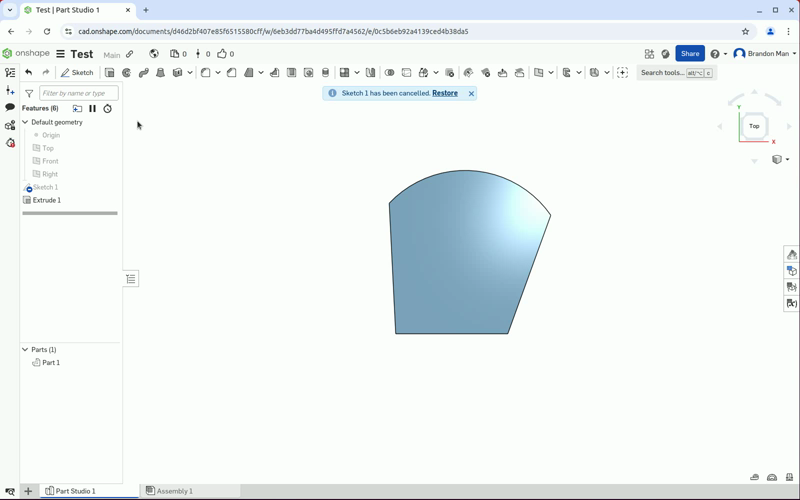
mouse_move(73, 189)
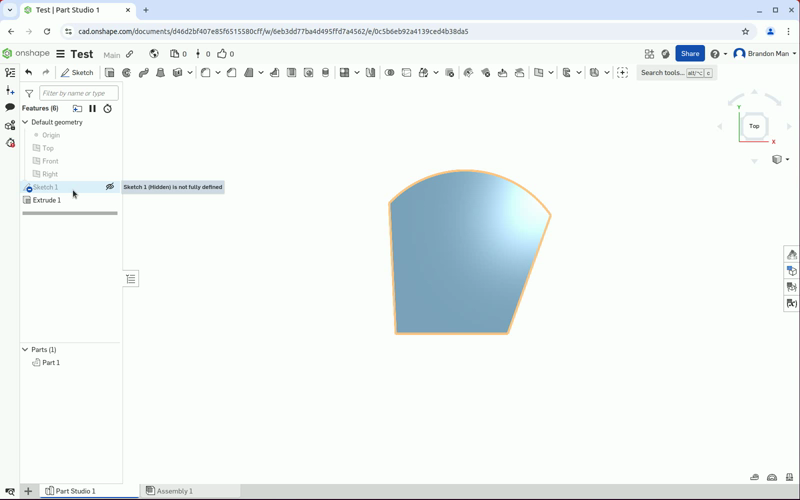
click(73, 189)
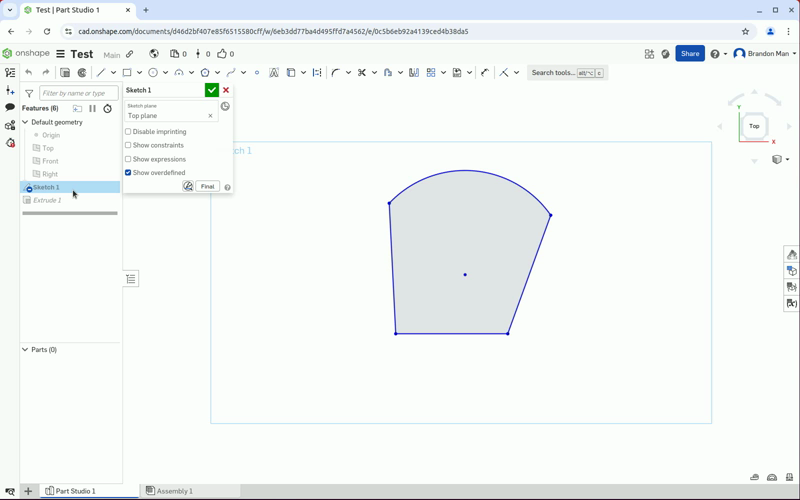
mouse_move(229, 92)
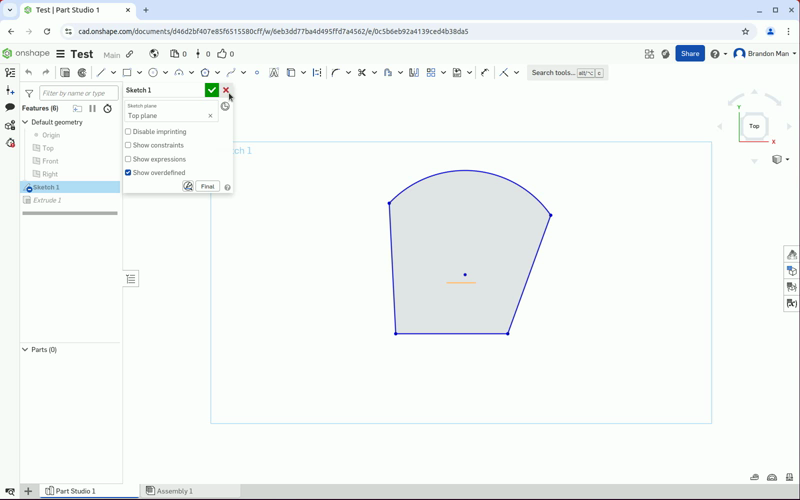
click(229, 92)
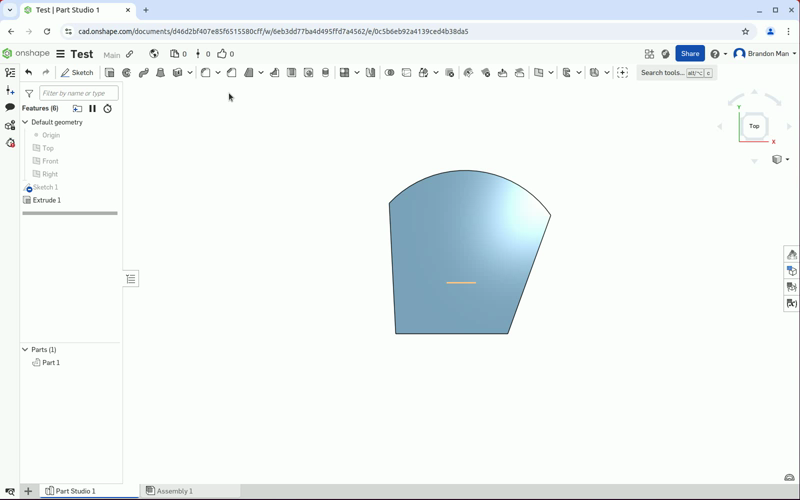
mouse_move(541, 75)
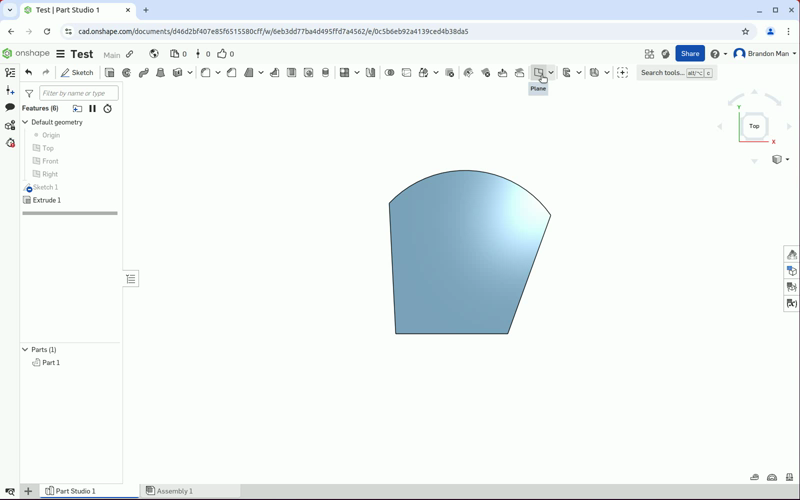
click(541, 75)
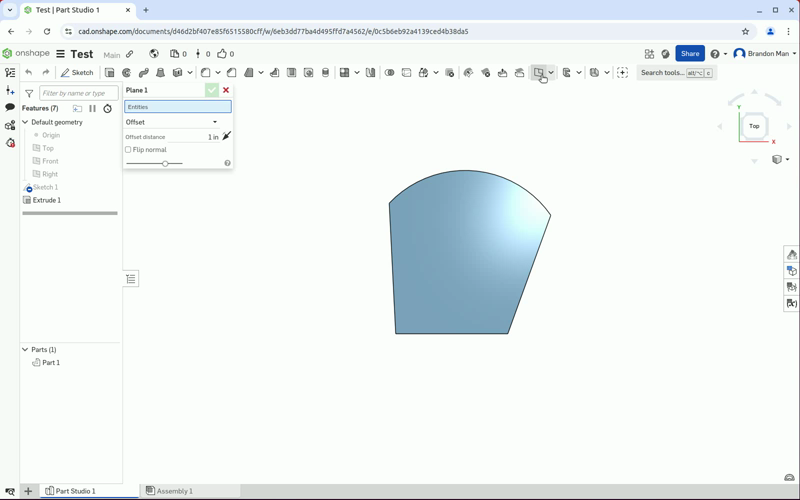
mouse_move(73, 150)
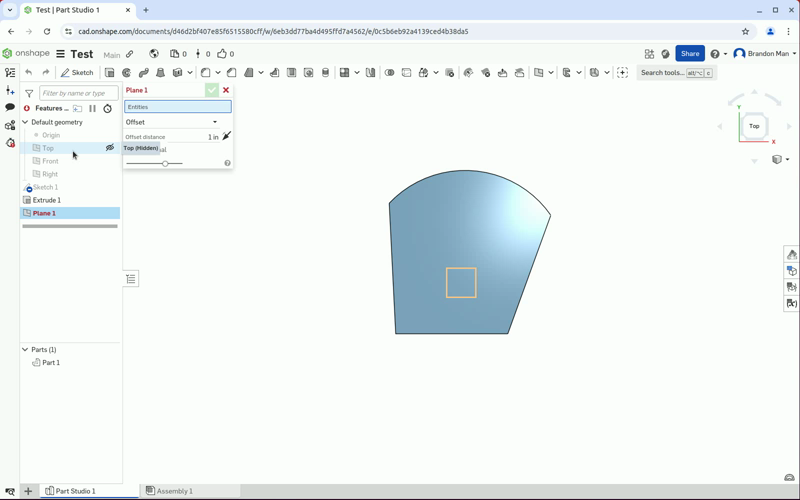
click(73, 150)
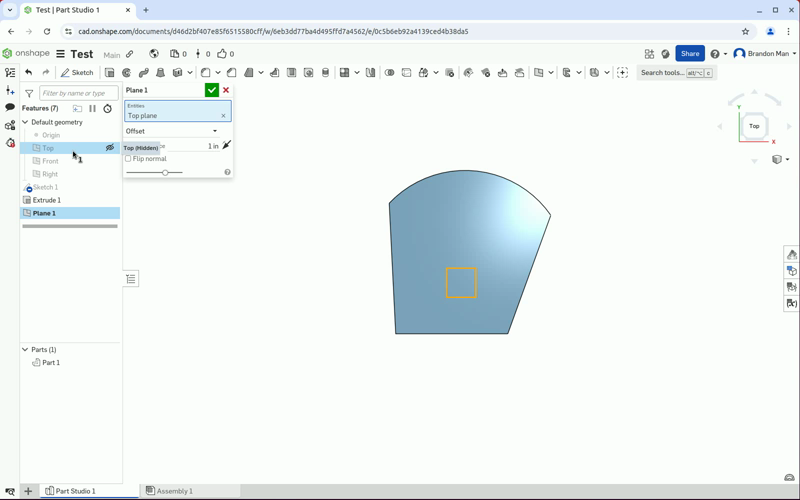
key(tab, 2)
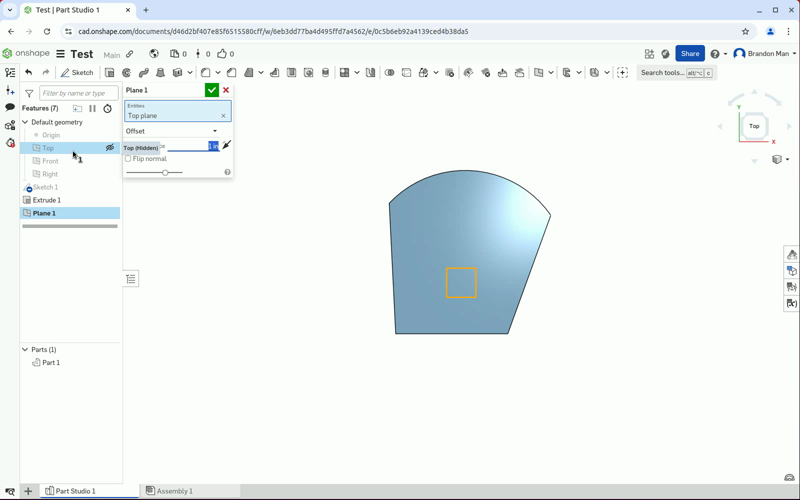
text(6.994)
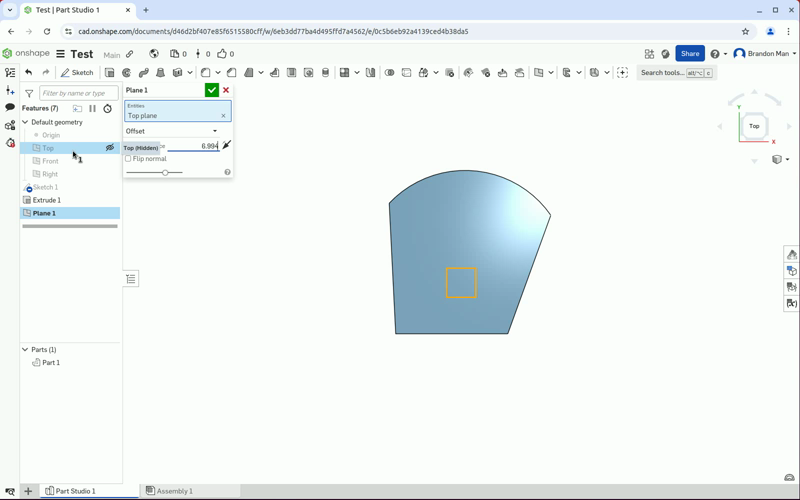
key(enter, 2)
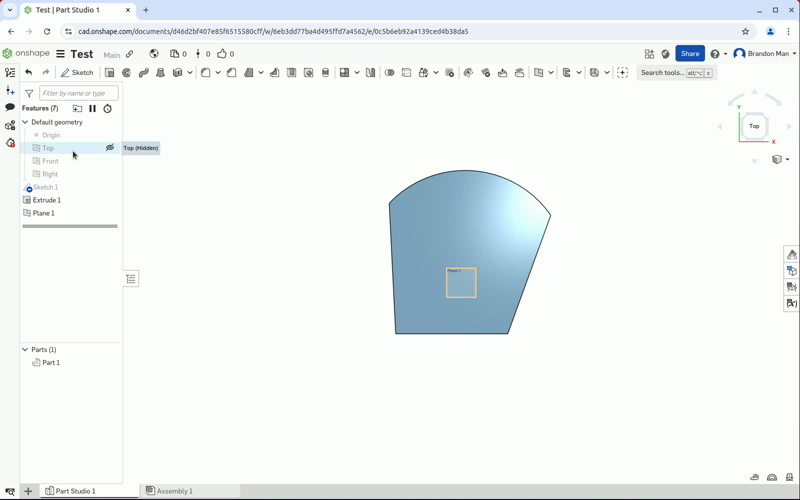
key(shift+s)
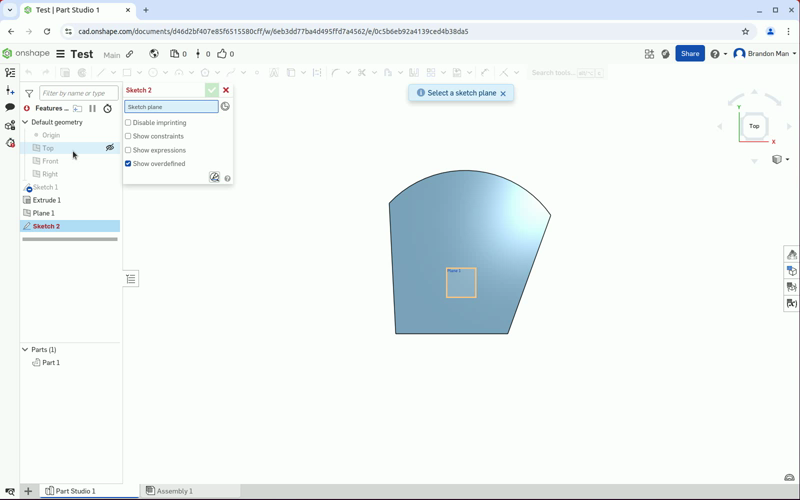
mouse_move(73, 215)
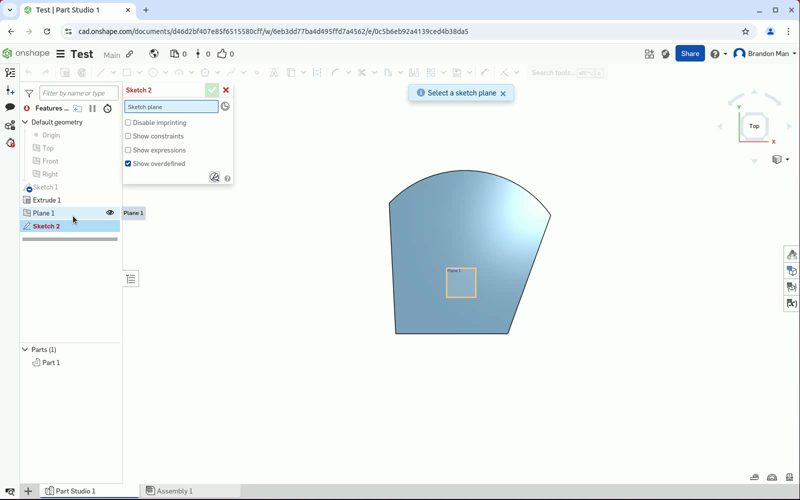
click(73, 215)
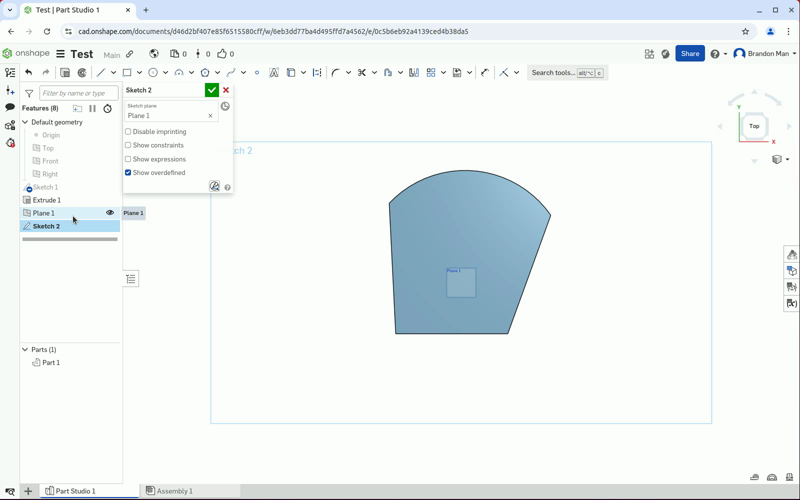
mouse_move(73, 352)
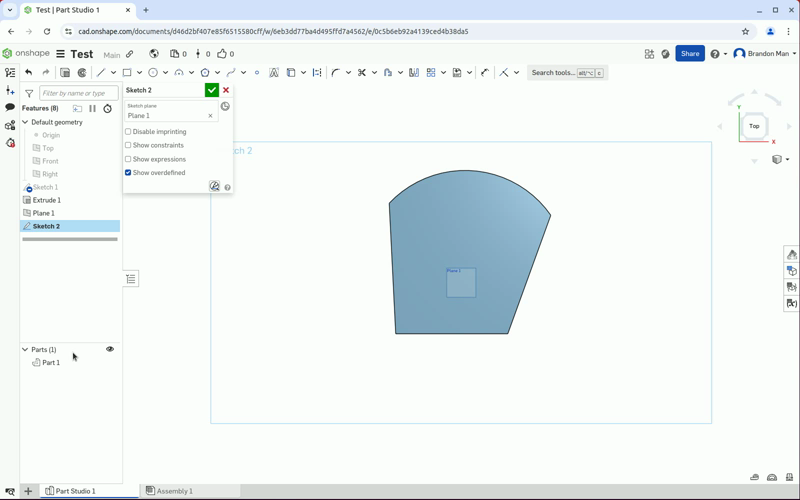
key(y)
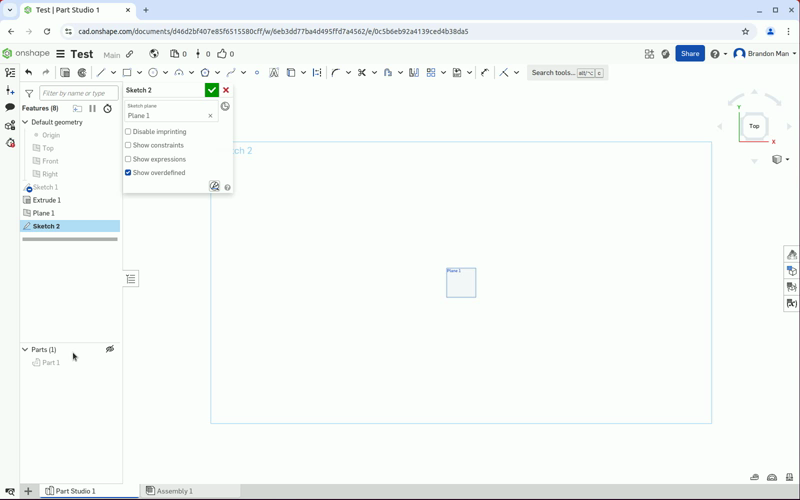
key(c)
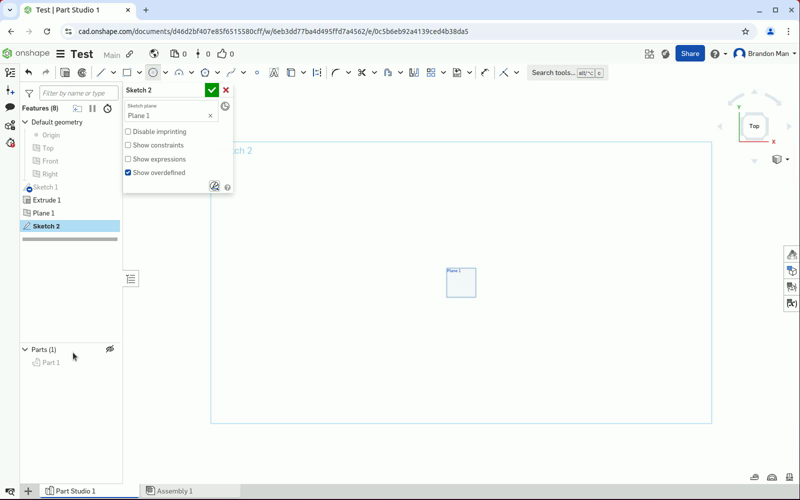
key_down(shift)
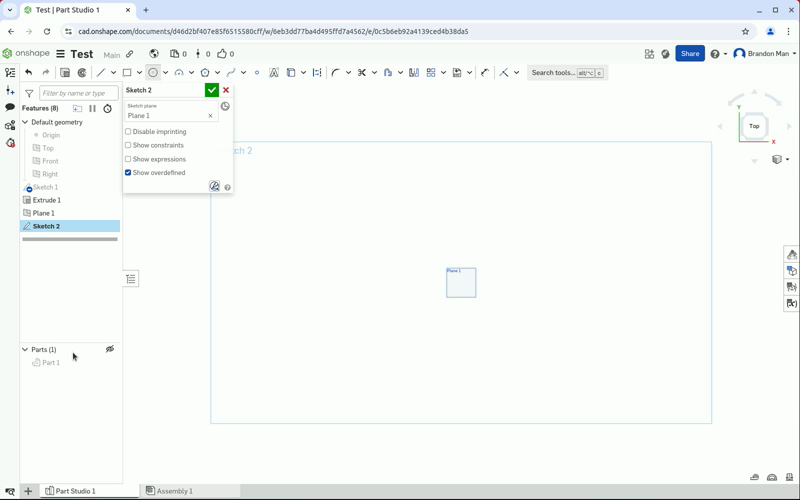
mouse_move(463, 264)
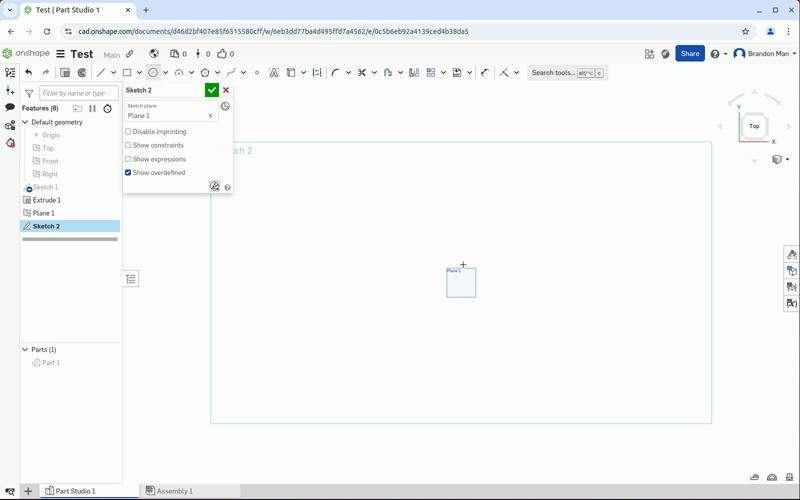
click(463, 264)
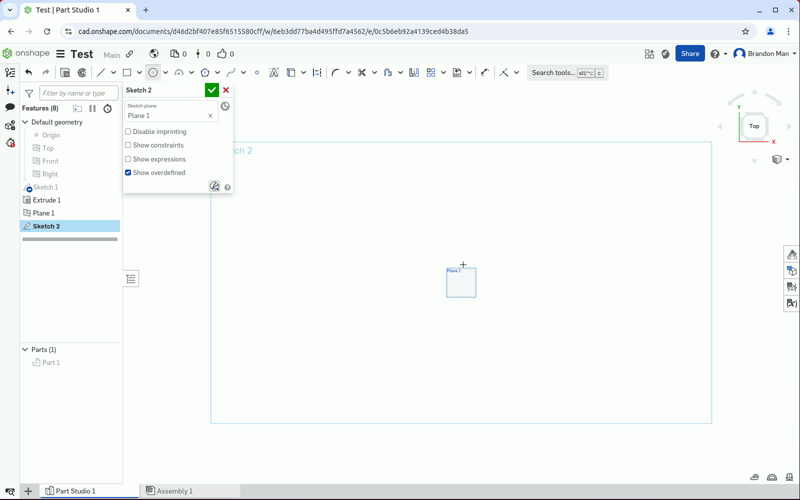
key_up(shift)
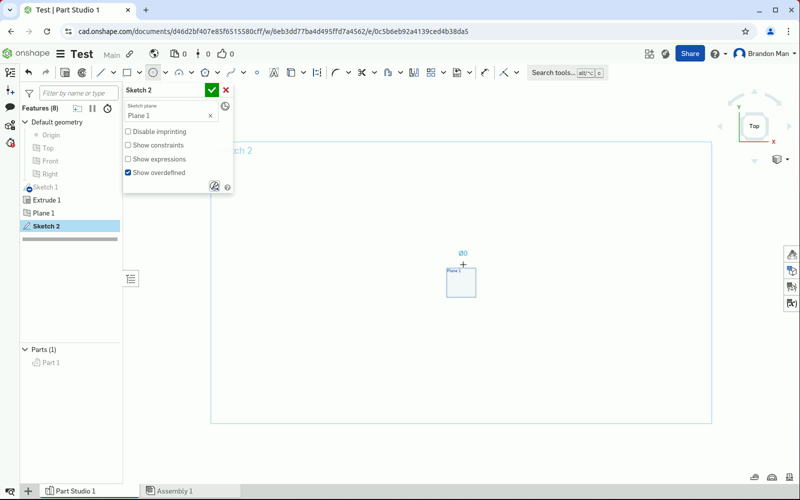
mouse_move(498, 264)
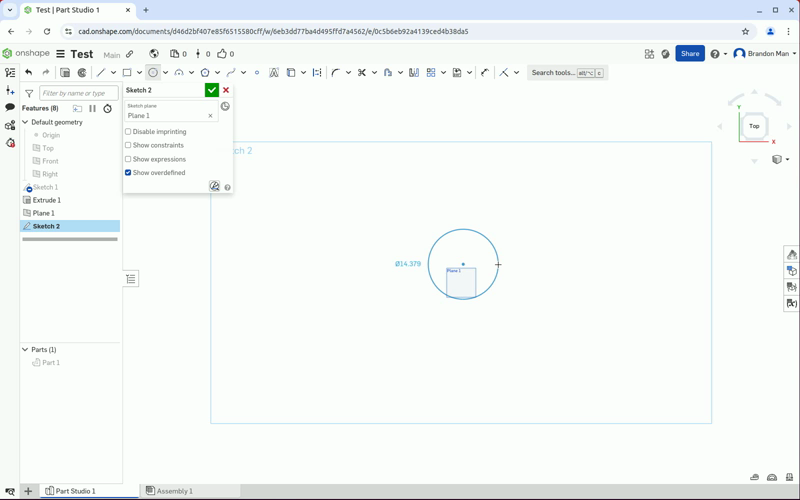
click(498, 264)
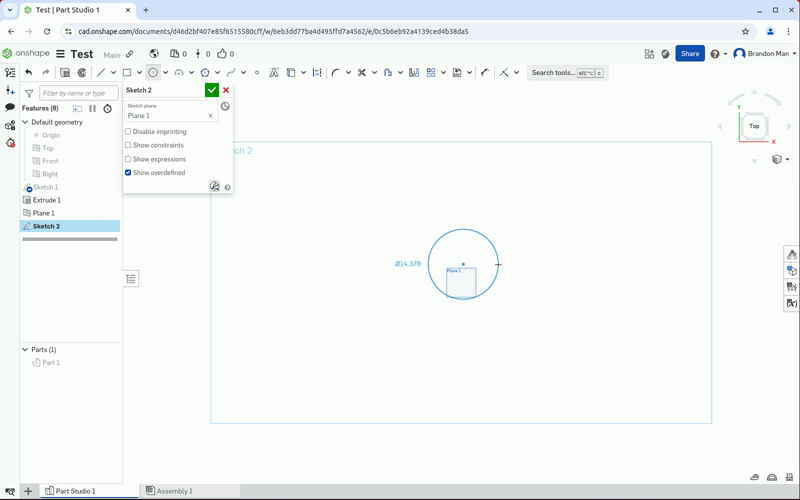
key(esc)
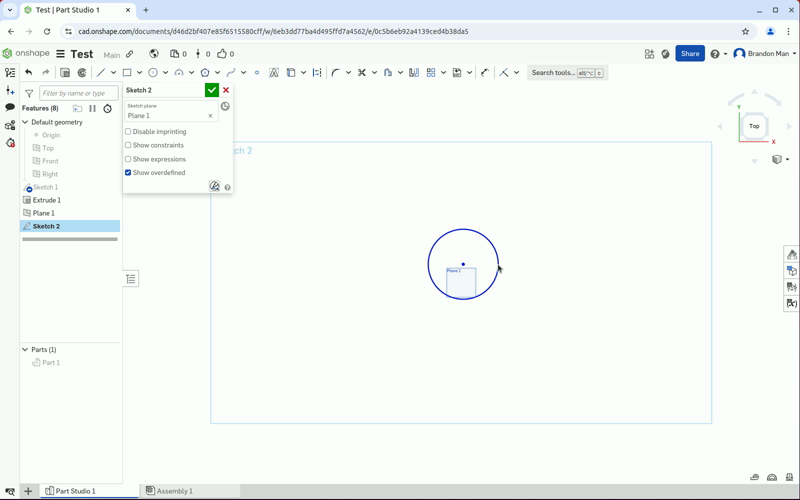
mouse_move(469, 250)
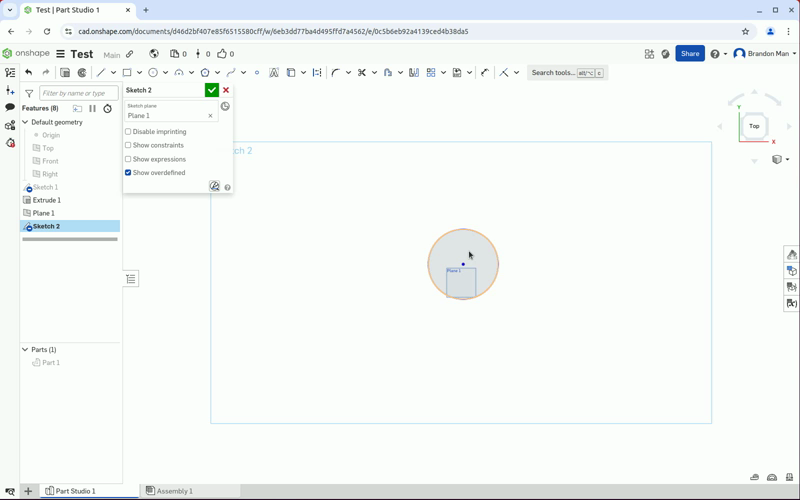
click(469, 250)
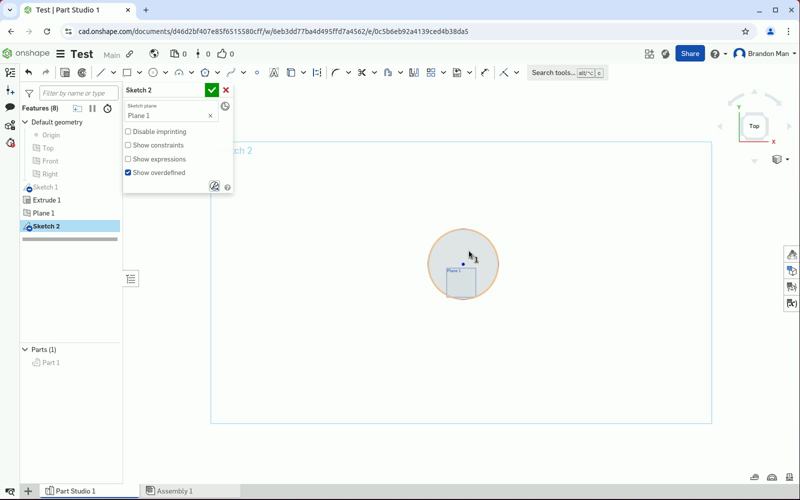
mouse_move(73, 352)
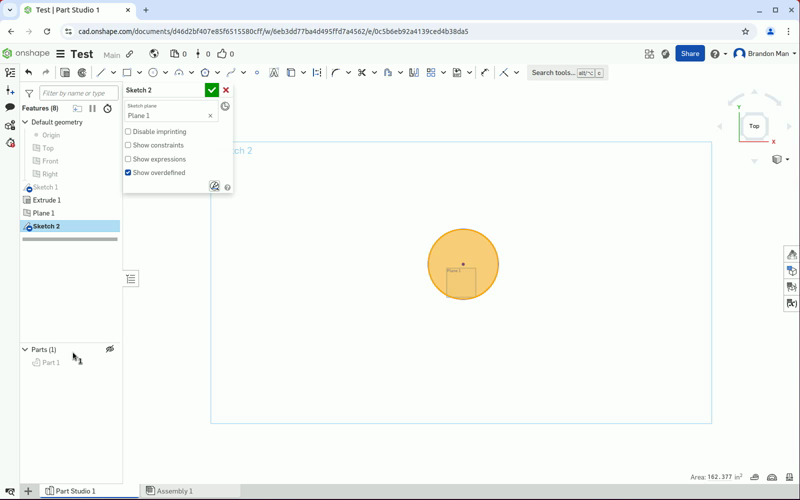
key(shift+y)
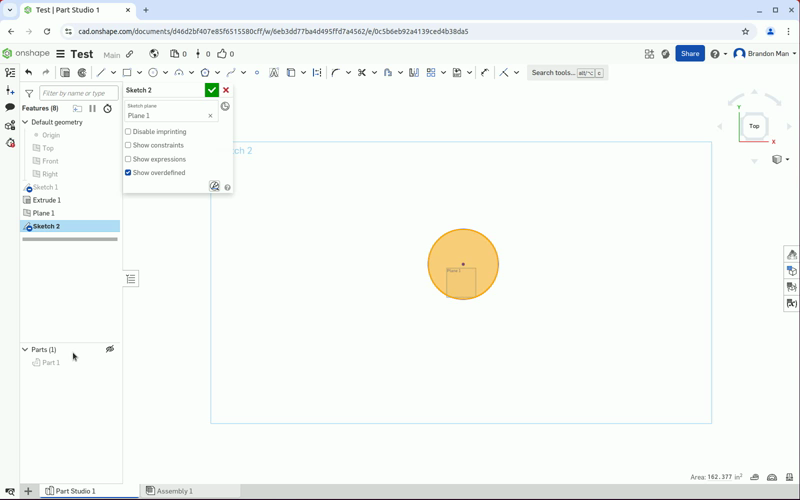
key(shift+e)
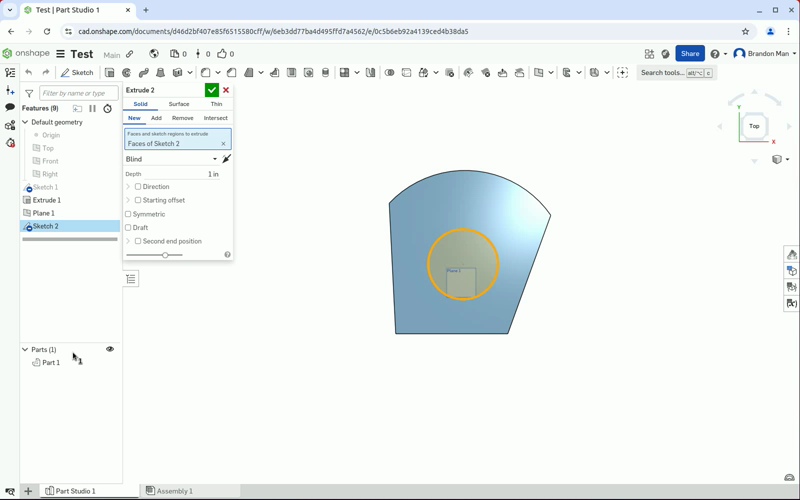
mouse_move(143, 106)
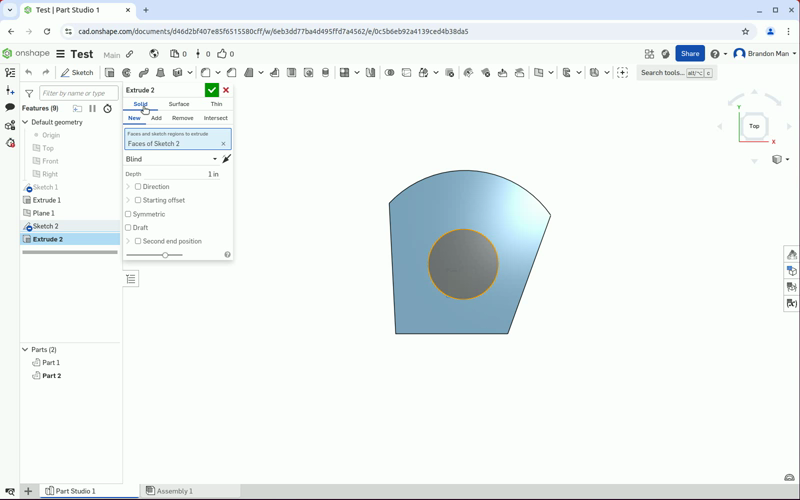
click(143, 106)
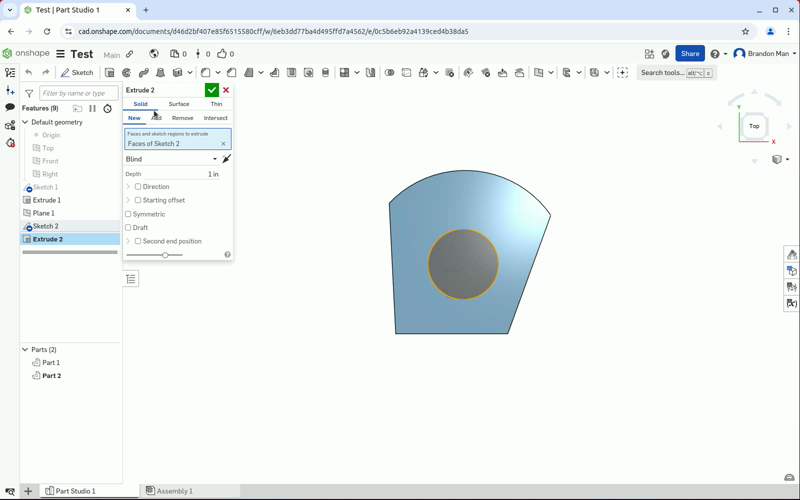
mouse_move(186, 120)
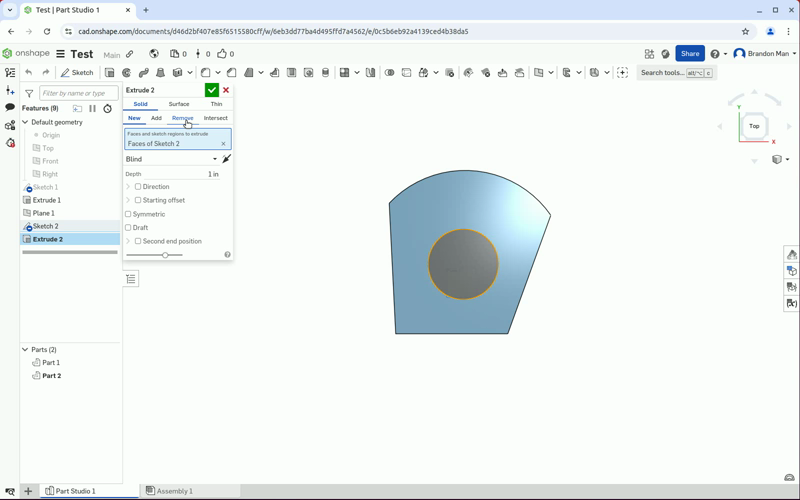
click(186, 120)
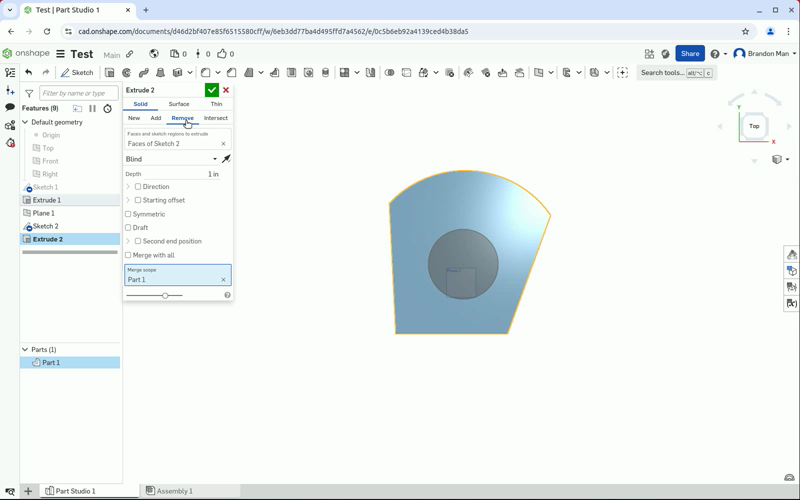
key(tab, 4)
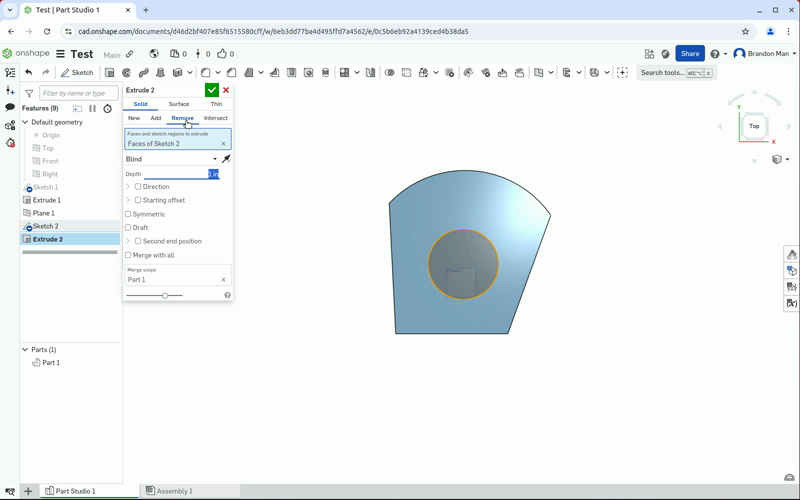
text(5.296)
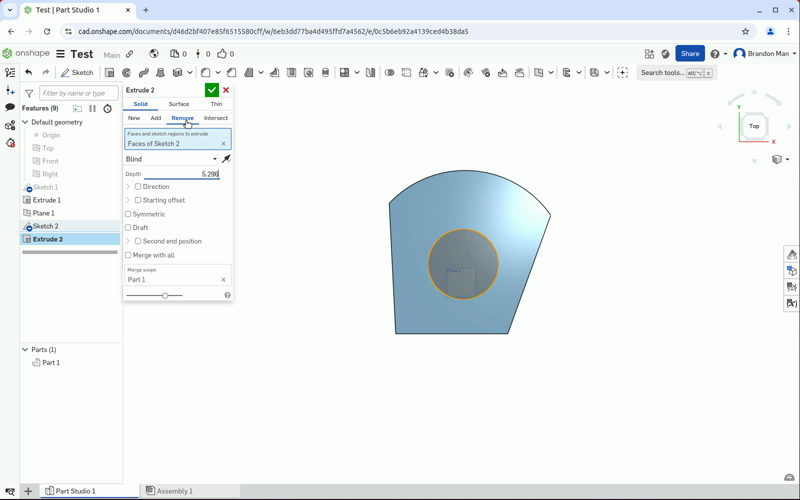
key(tab, 6)
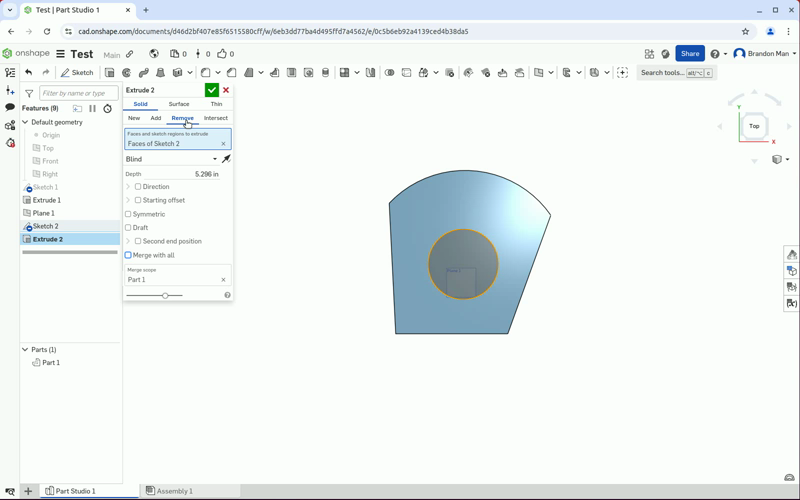
key(space)
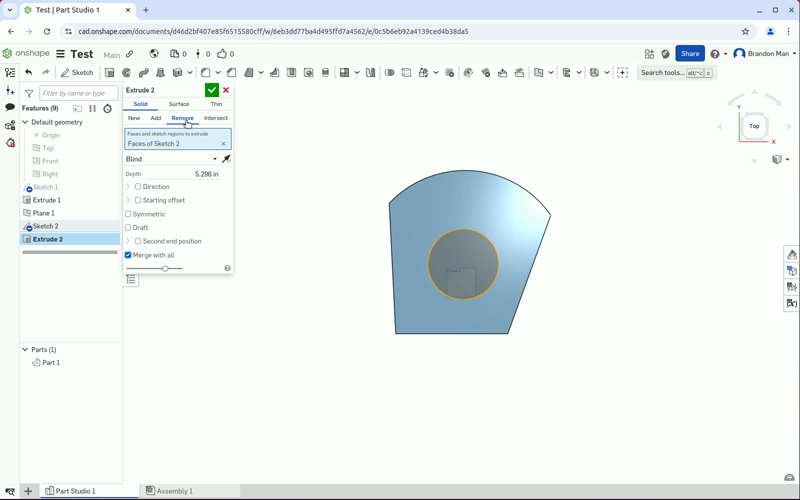
key(enter)
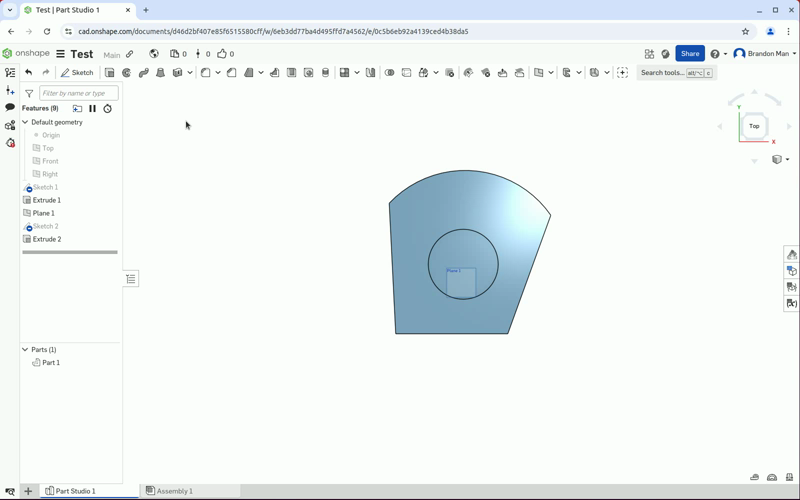
key(shift+h)
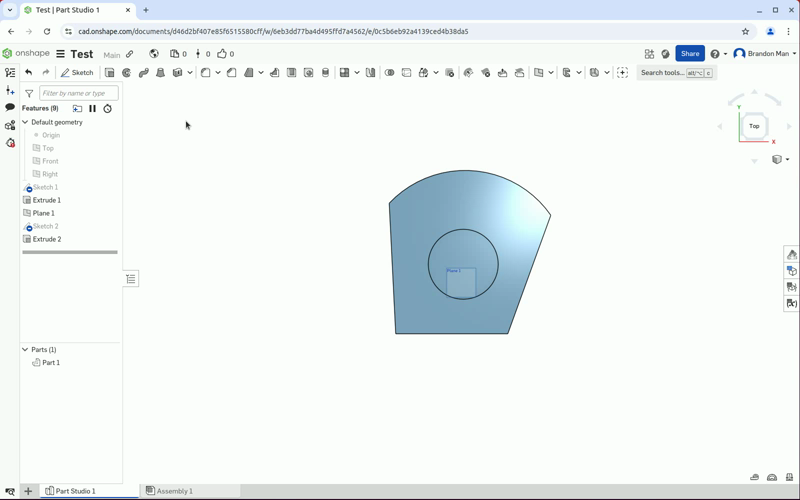
key(shift+h)
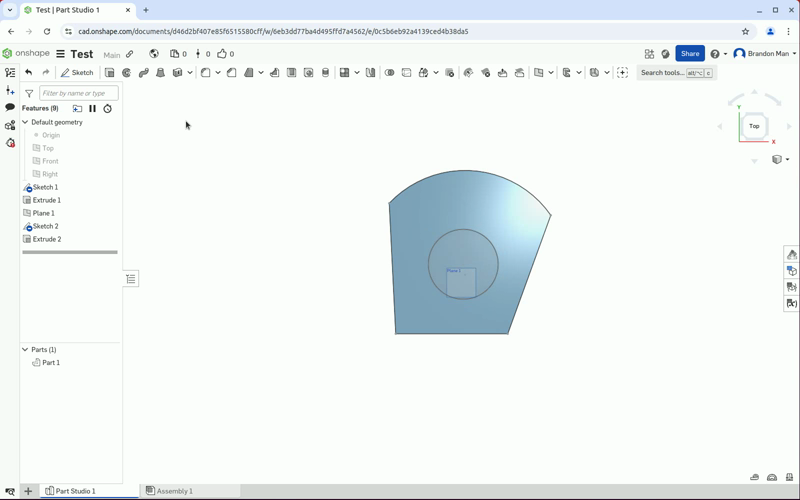
key(shift+7)
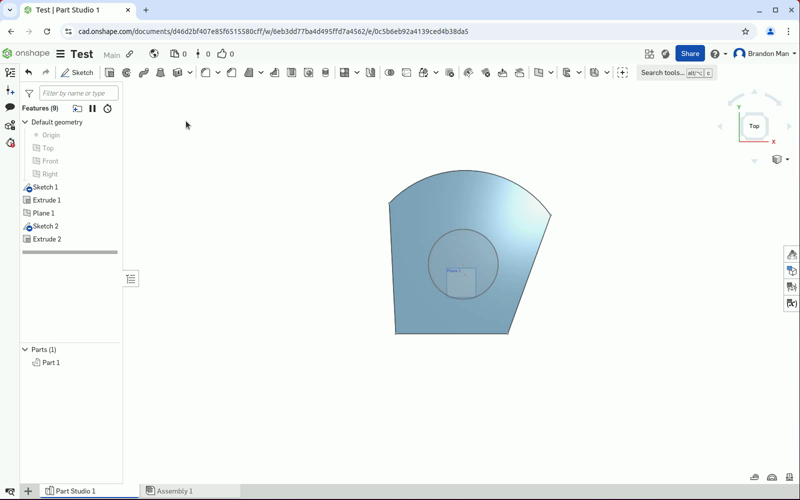
key(up, 3)
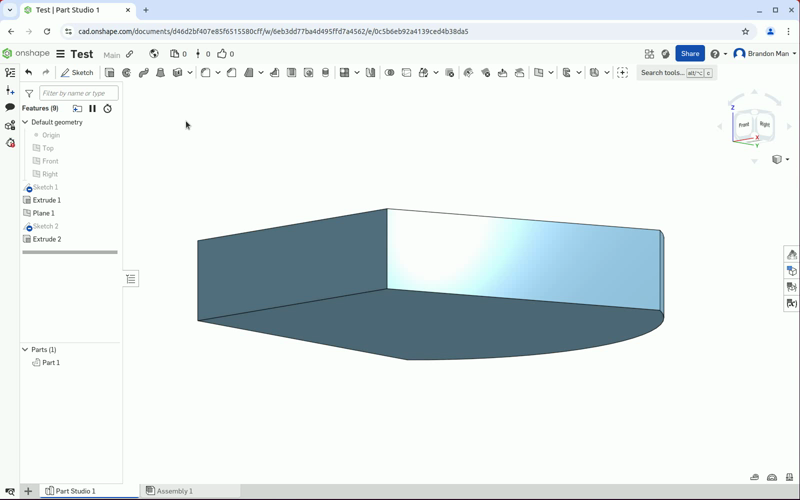
key(left, 3)
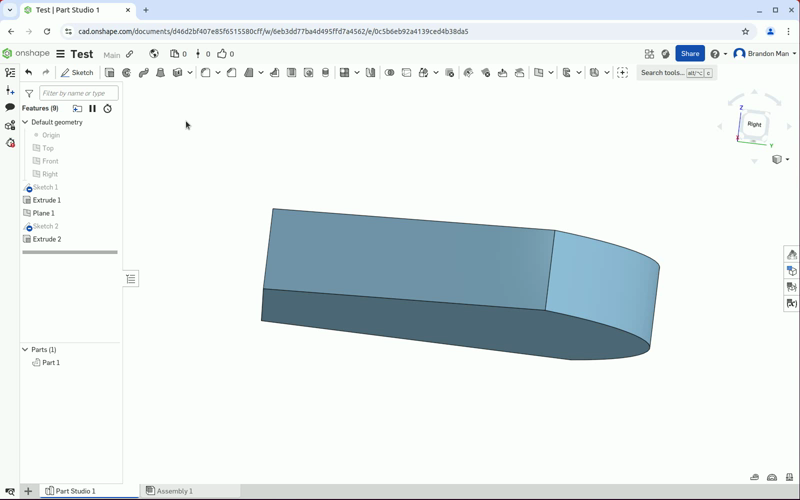
key(right, 3)
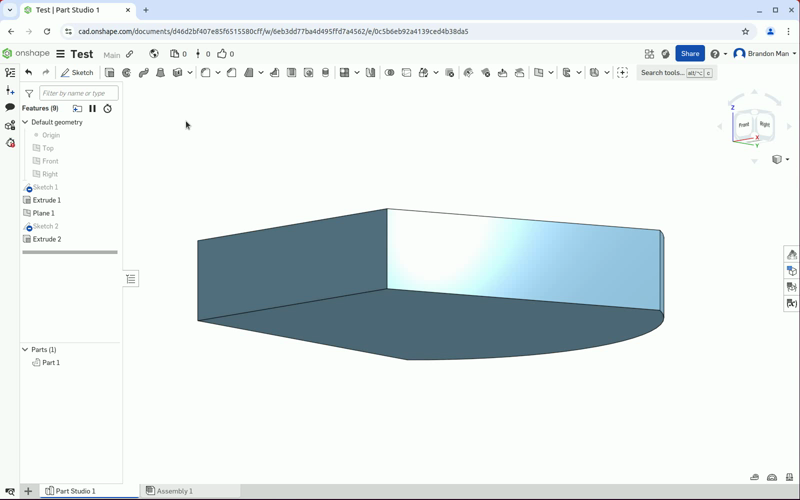
key(down, 3)
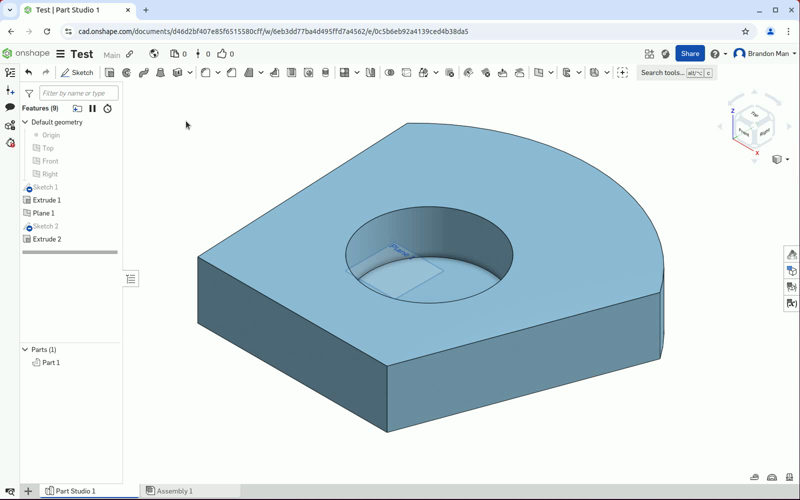
mouse_move(73, 189)
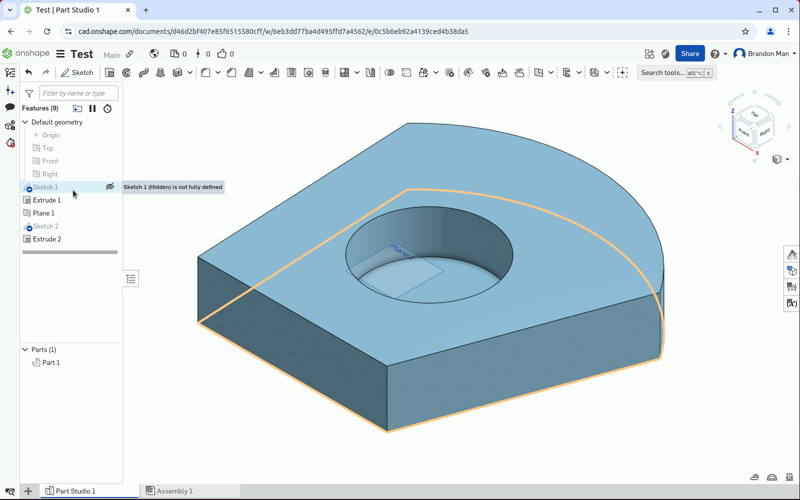
click(73, 189)